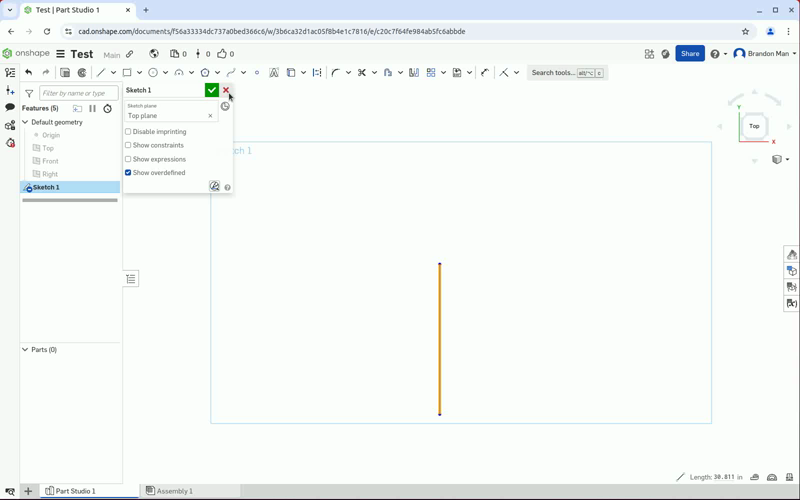
key(shift+h)
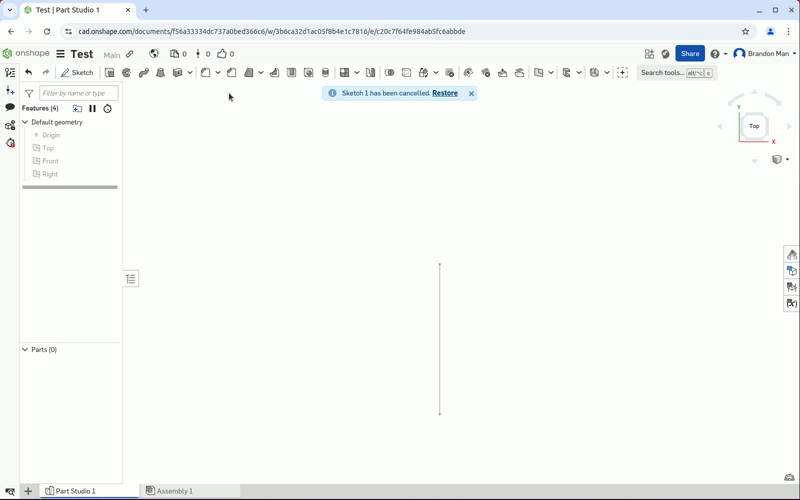
mouse_move(73, 352)
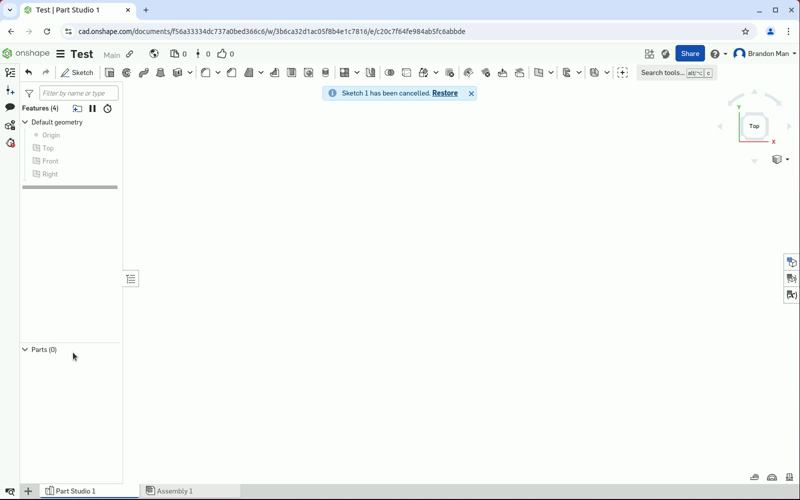
key(y)
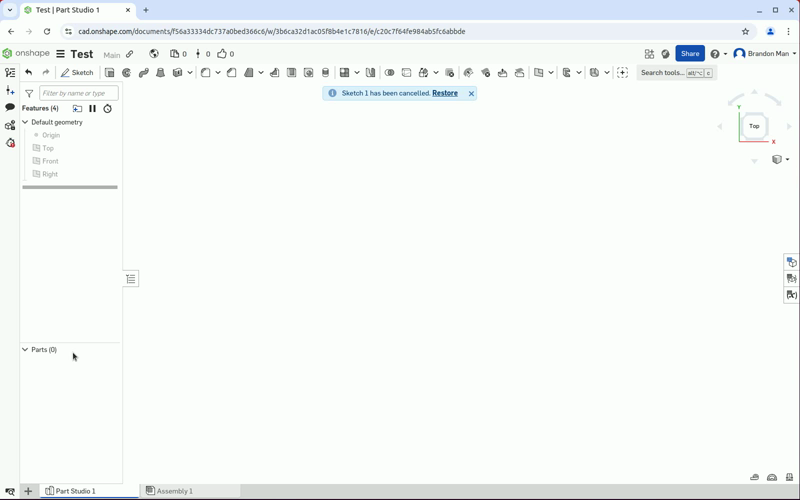
key(shift+p)
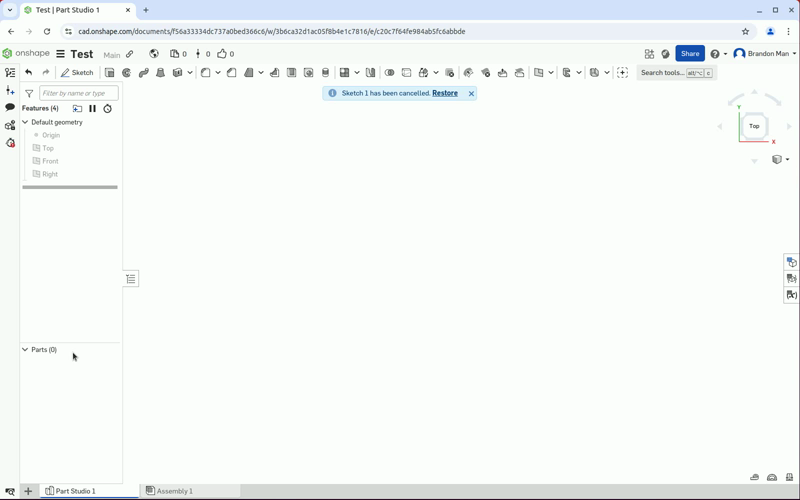
key(space)
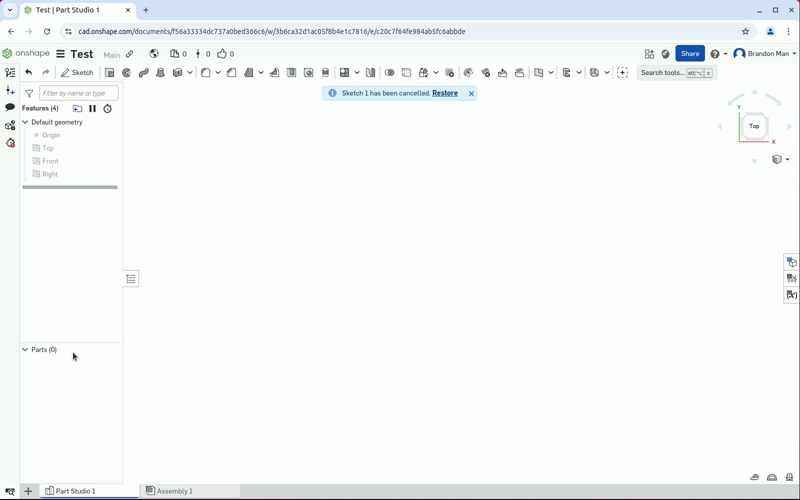
key_down(shift)
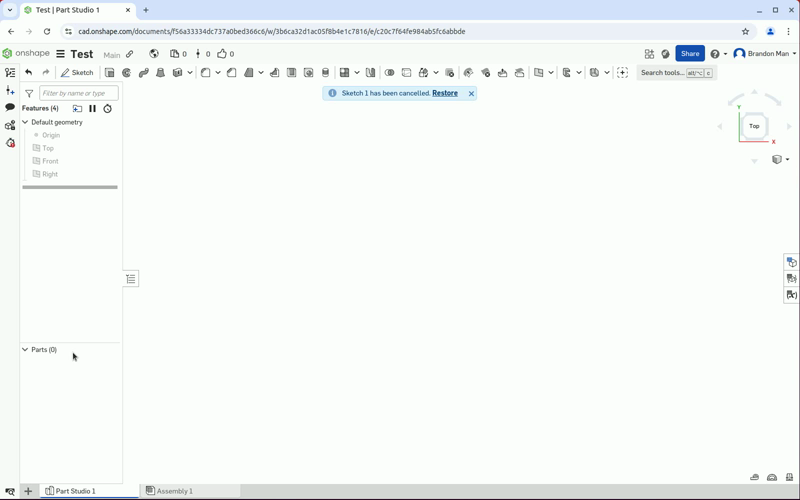
key(up)
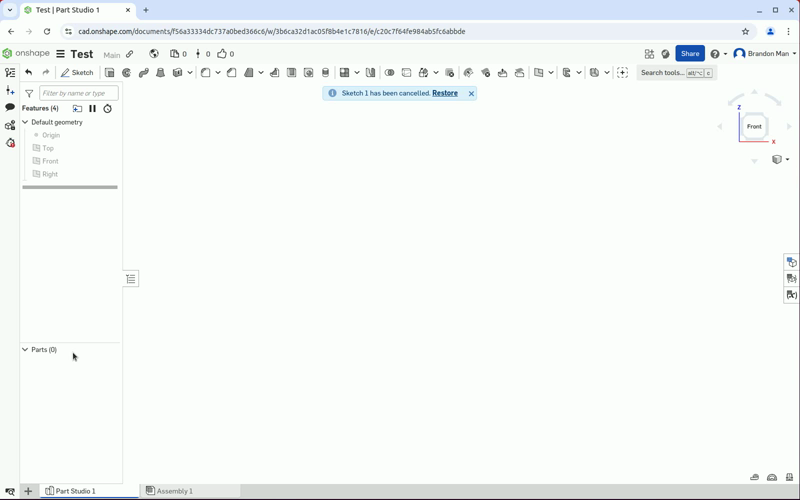
key_up(shift)
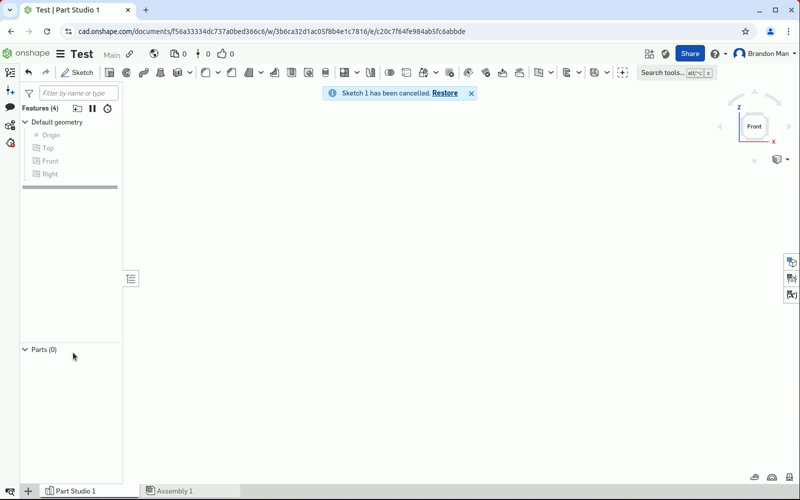
mouse_move(73, 352)
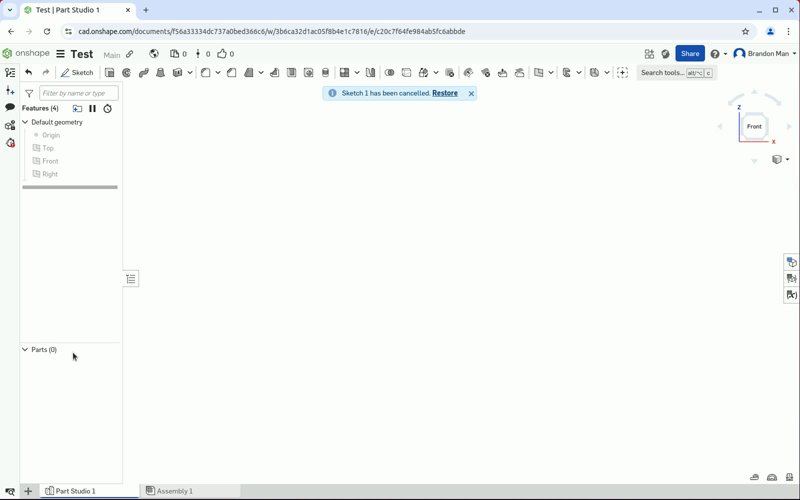
key(shift+y)
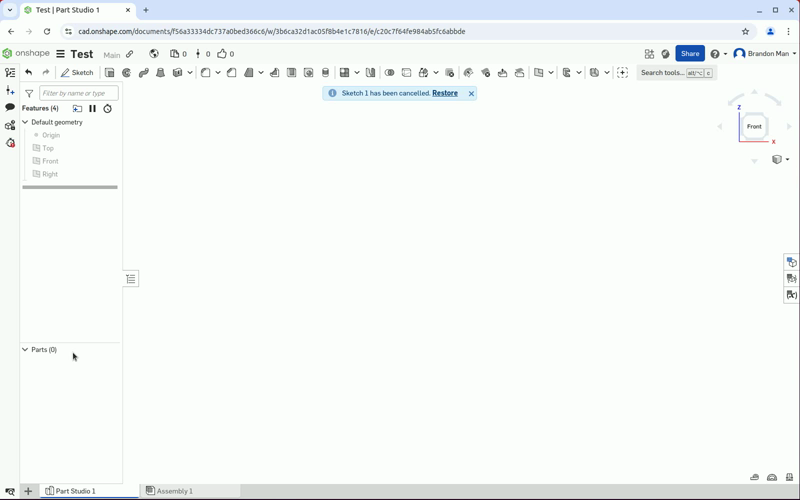
key(shift+s)
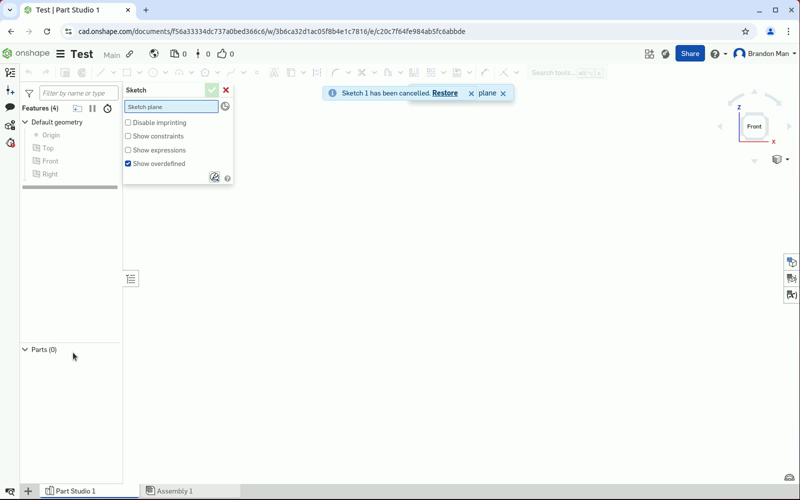
mouse_move(73, 163)
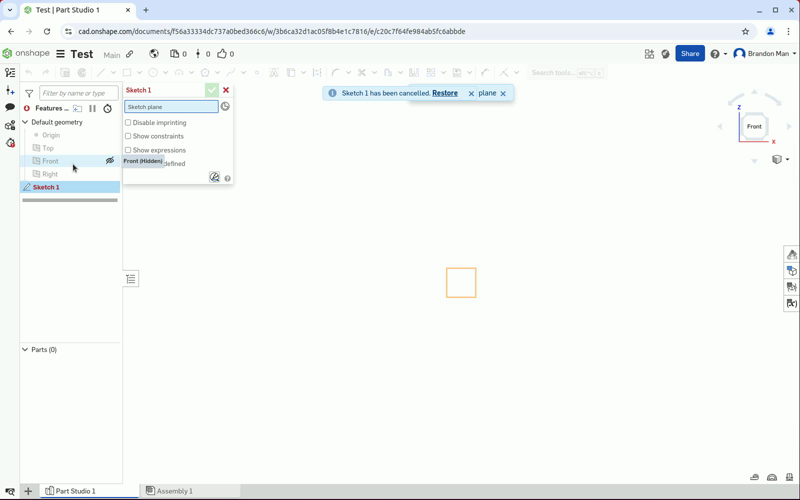
click(73, 163)
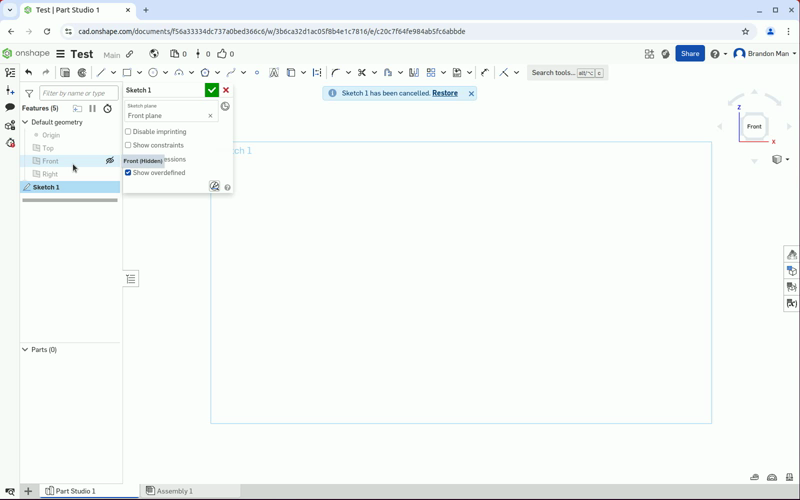
mouse_move(73, 352)
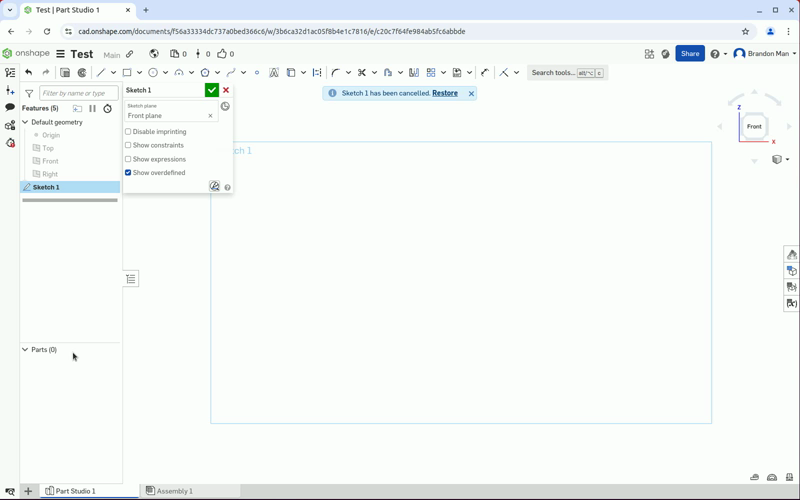
key(y)
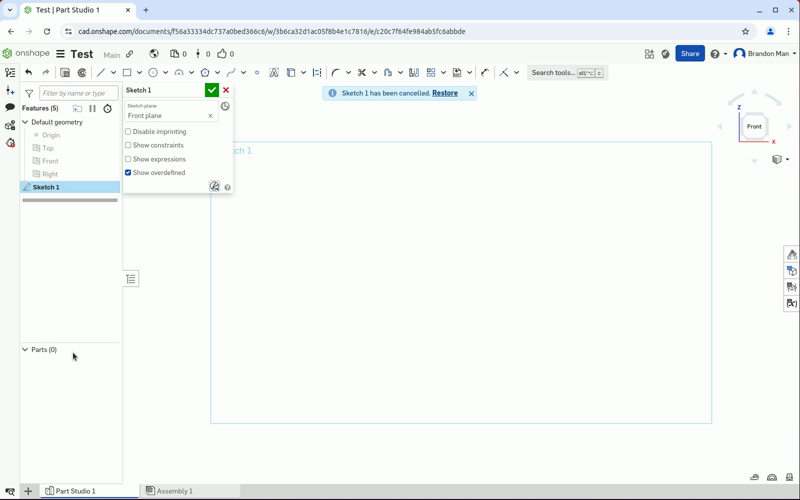
key(c)
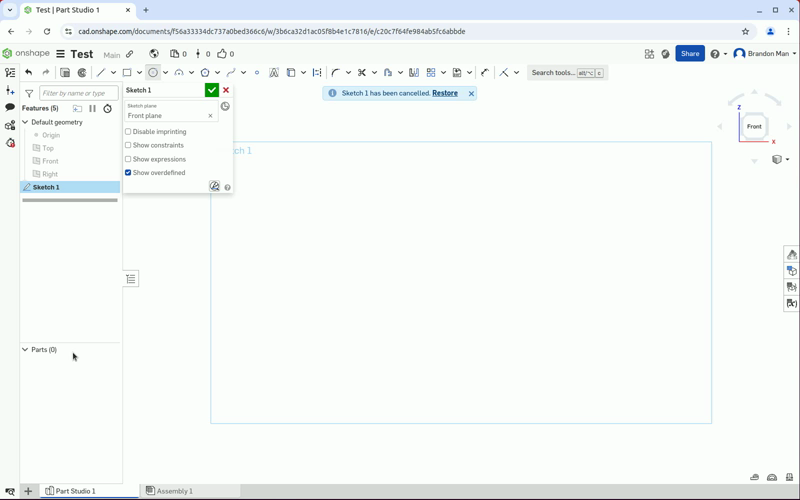
key_down(shift)
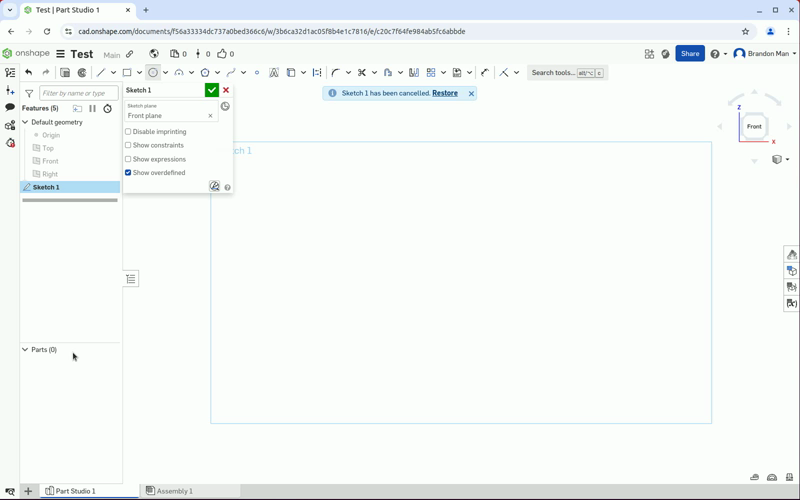
mouse_move(461, 282)
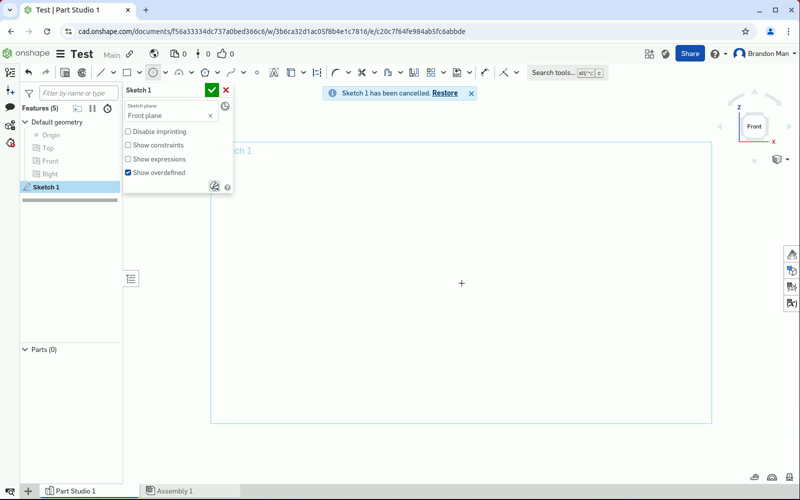
click(461, 282)
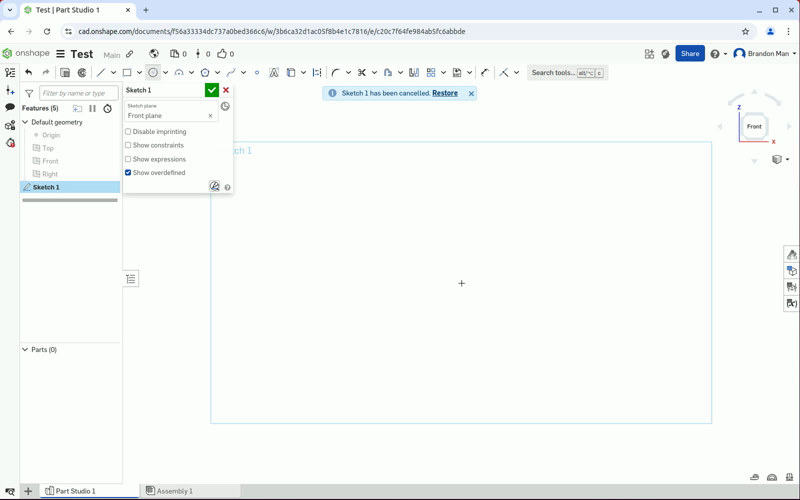
key_up(shift)
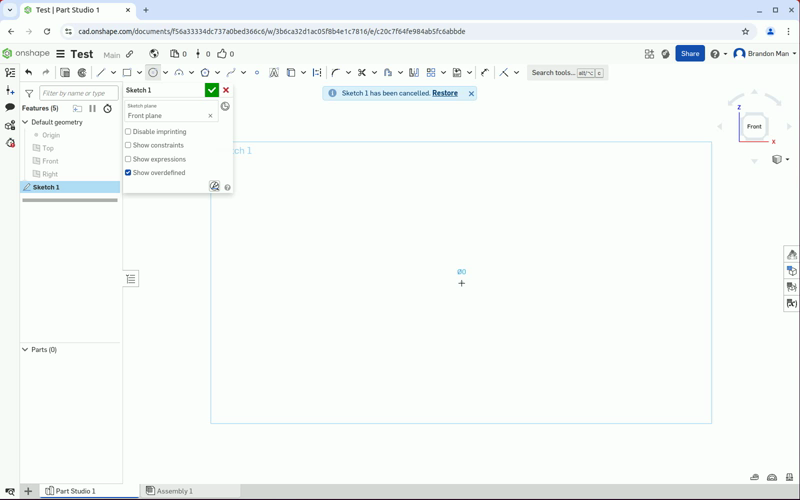
mouse_move(507, 282)
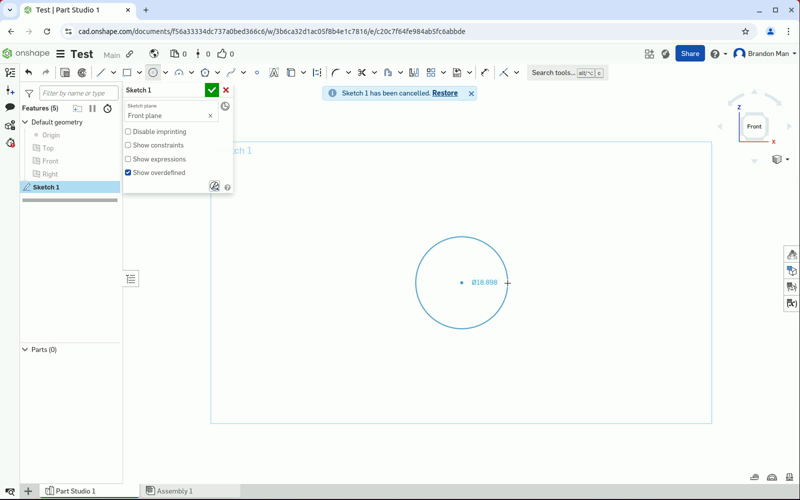
click(507, 282)
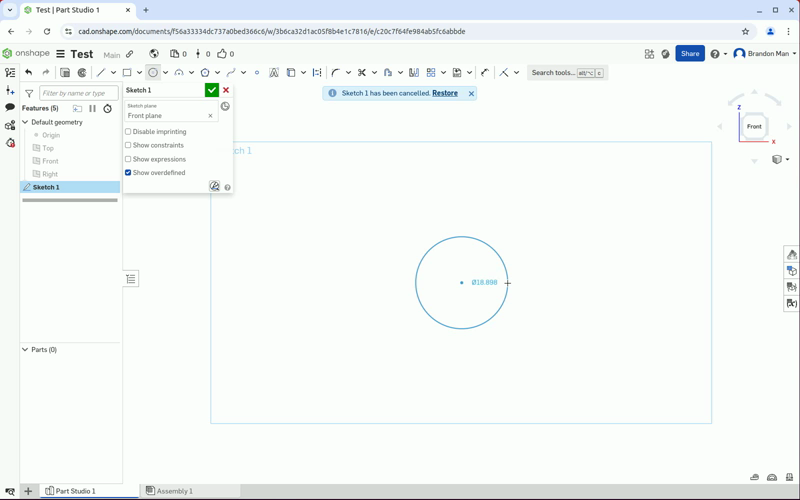
key(esc)
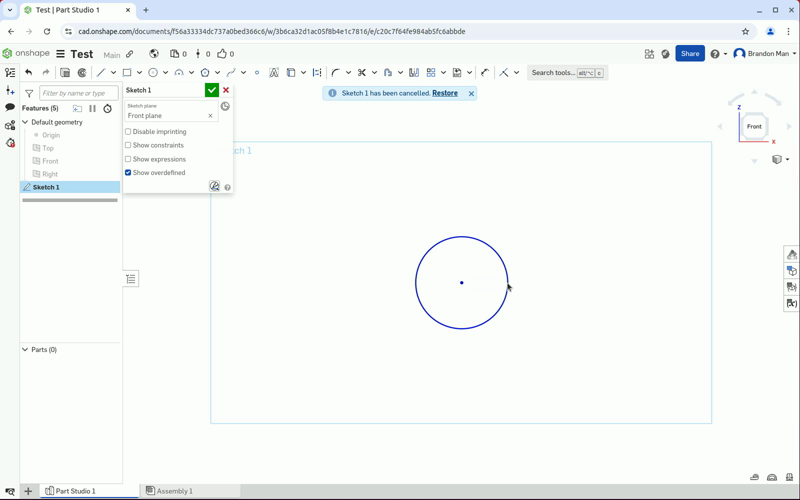
key(c)
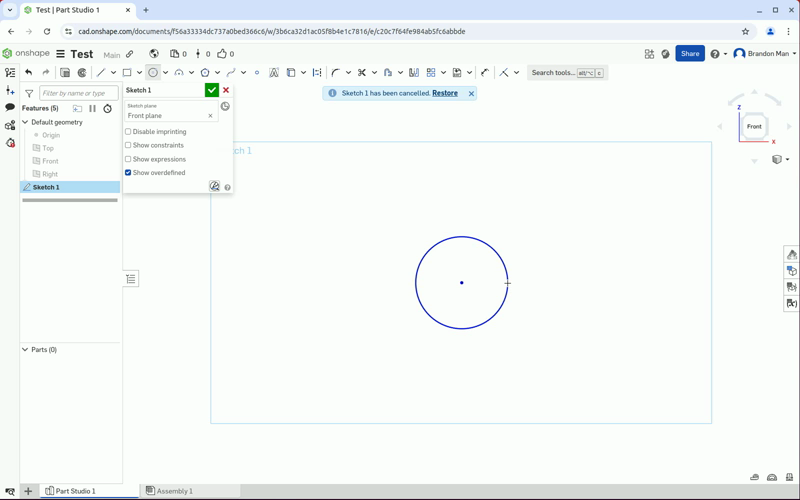
key_down(shift)
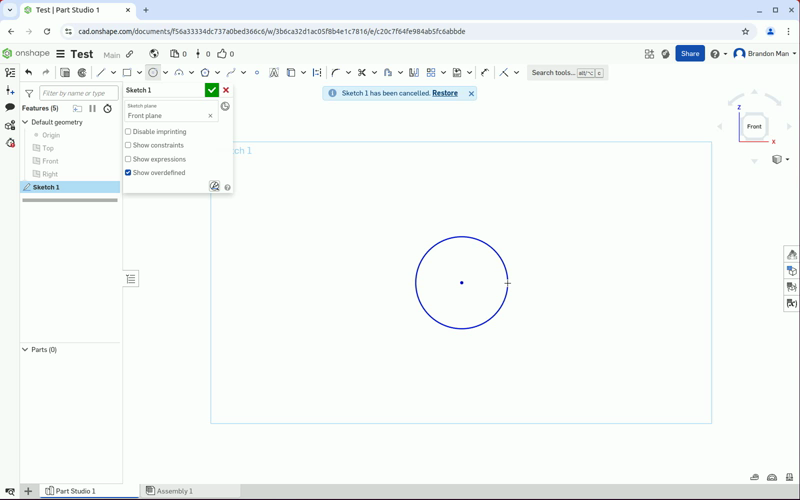
mouse_move(461, 282)
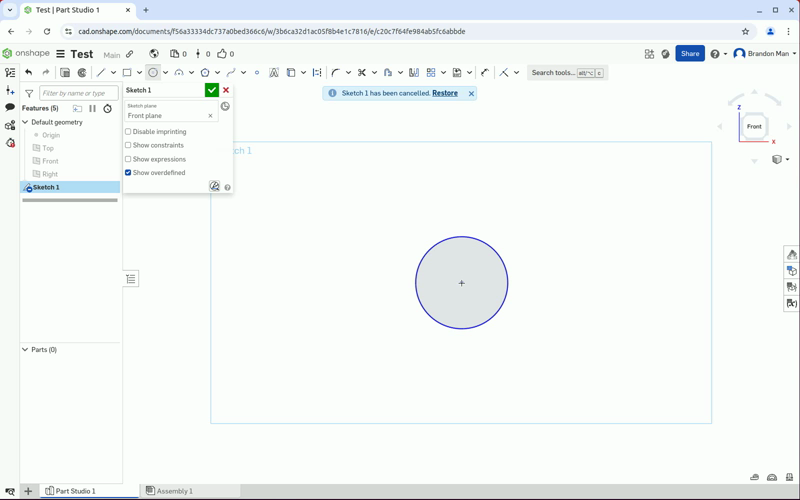
click(461, 282)
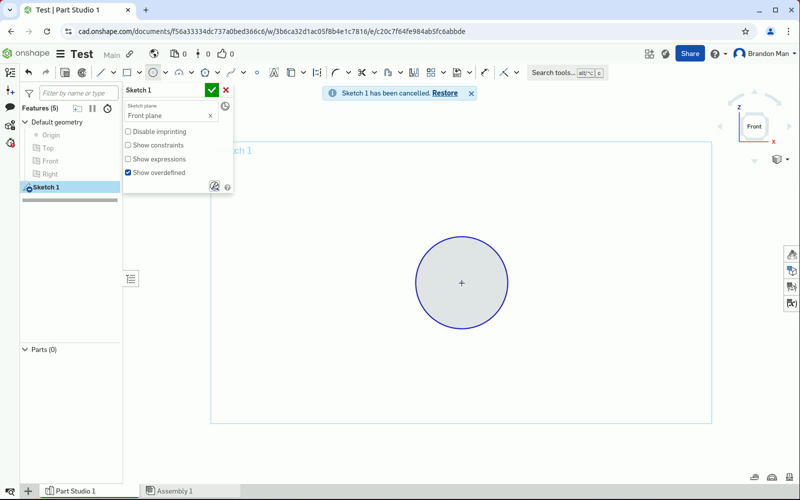
key_up(shift)
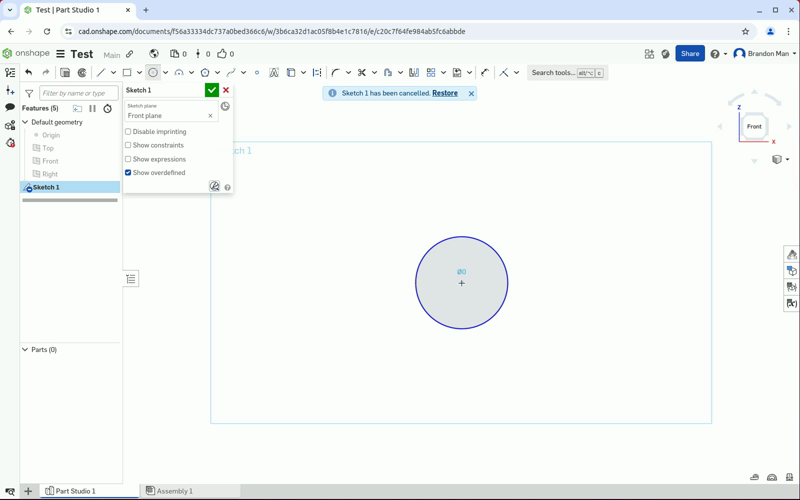
mouse_move(484, 282)
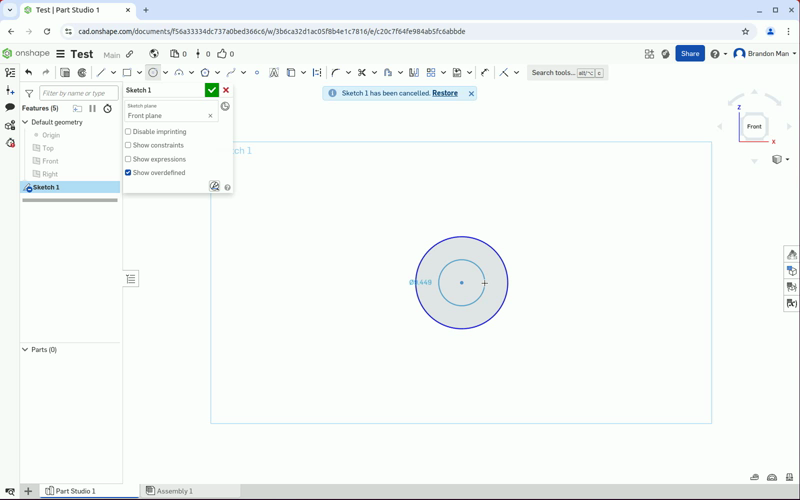
click(484, 282)
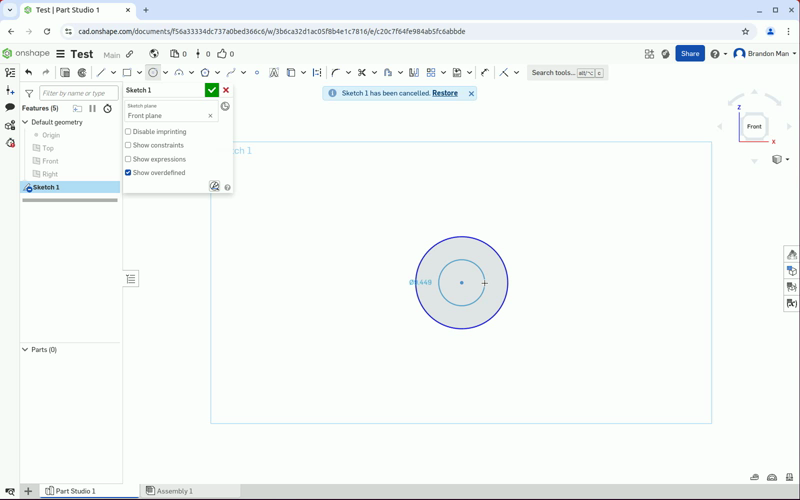
key(esc)
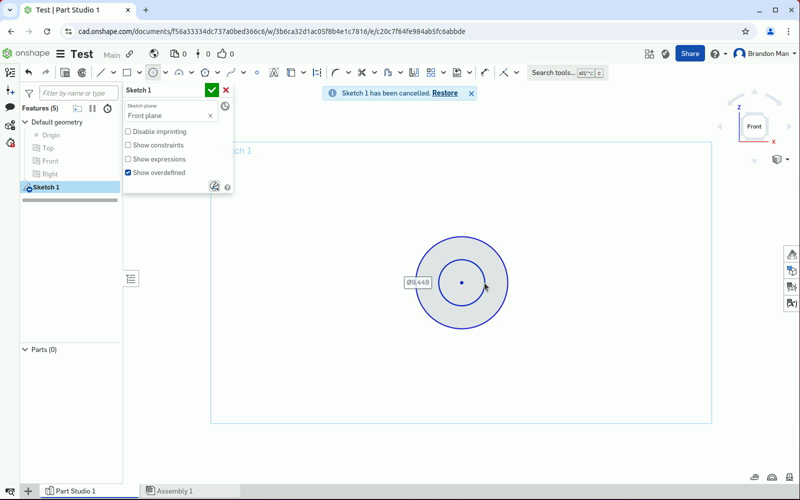
mouse_move(446, 256)
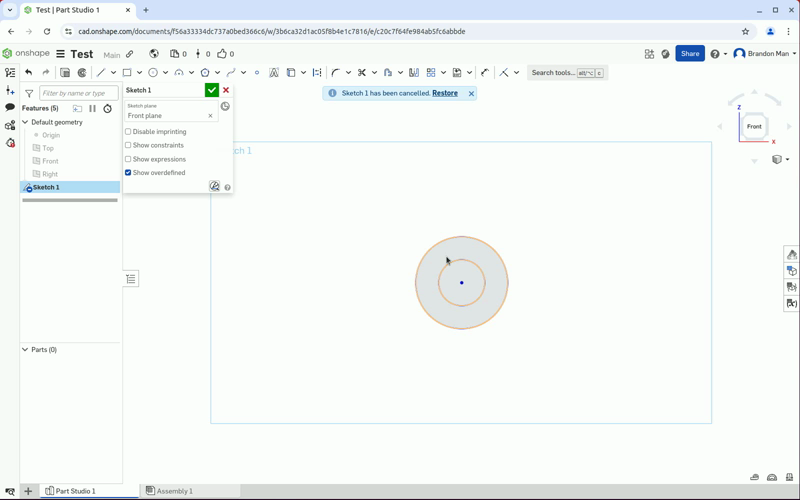
click(446, 256)
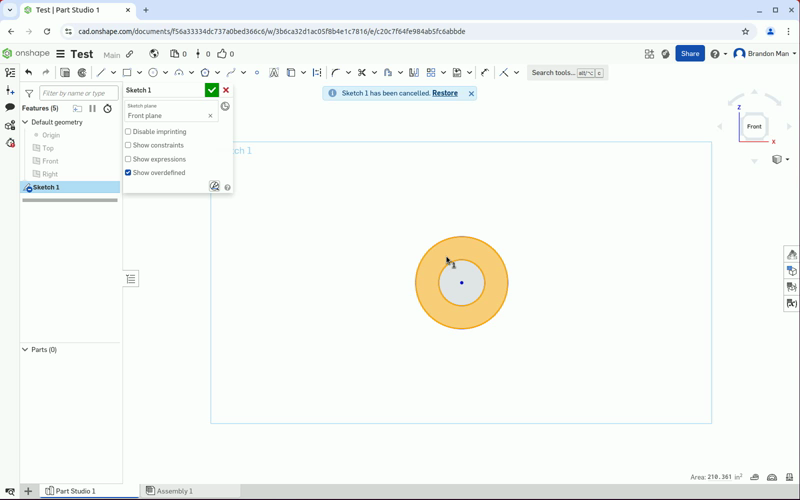
mouse_move(73, 352)
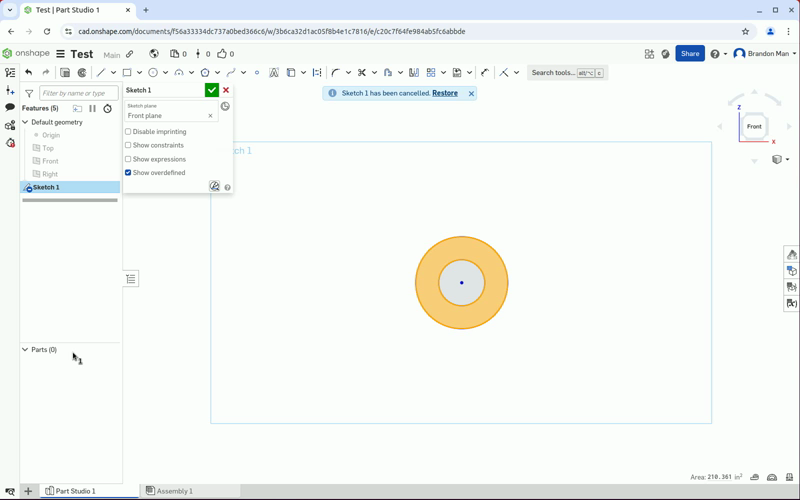
key(shift+y)
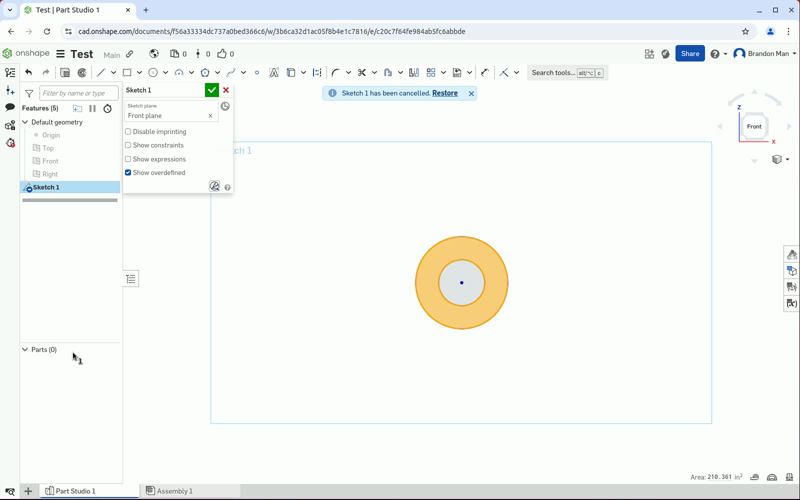
key(shift+e)
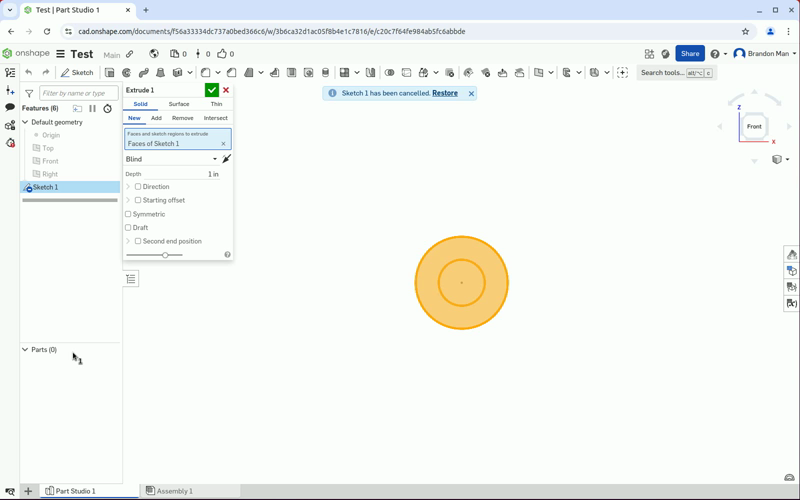
mouse_move(143, 106)
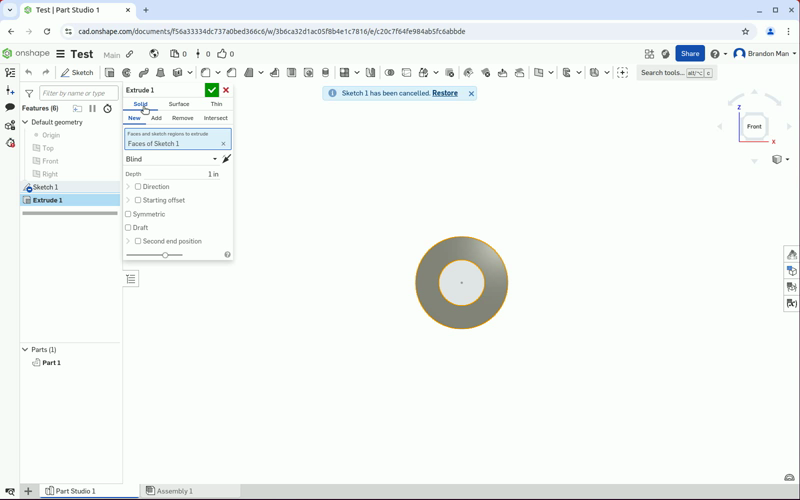
click(143, 106)
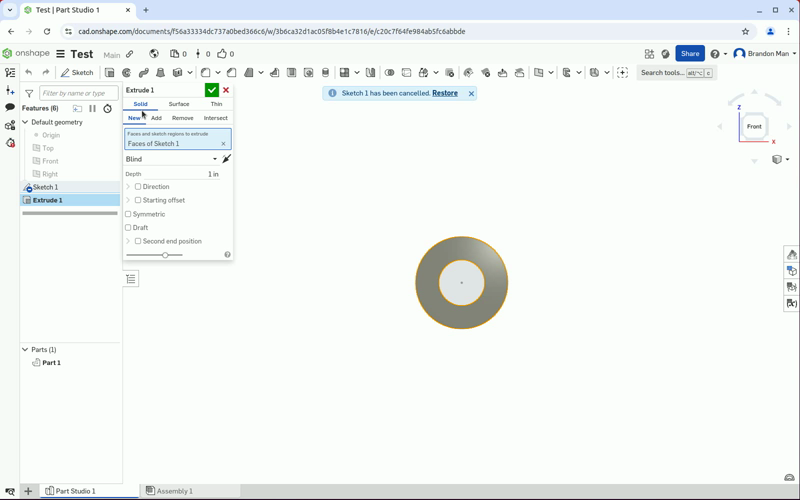
mouse_move(137, 120)
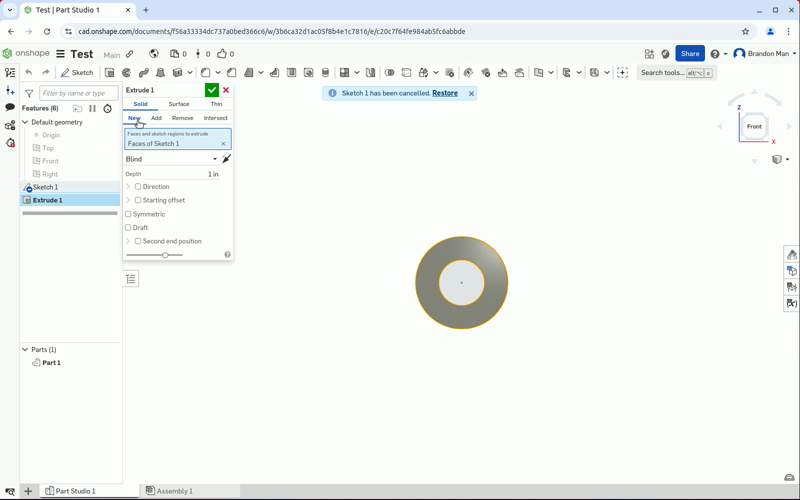
click(137, 120)
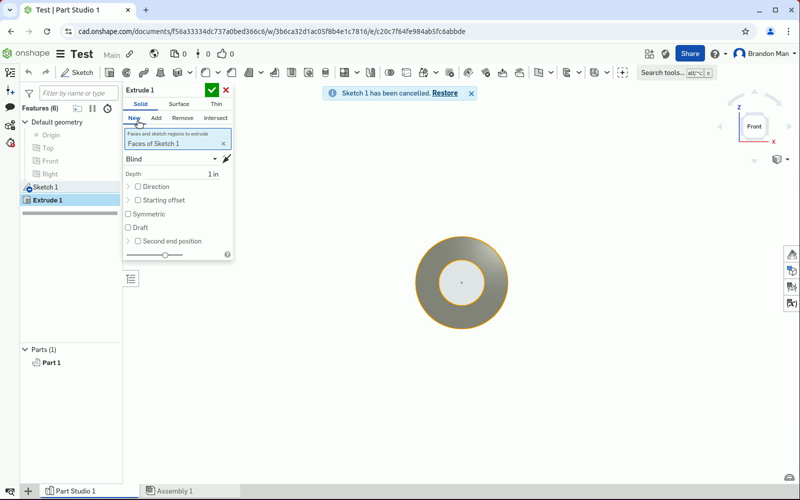
key(tab, 4)
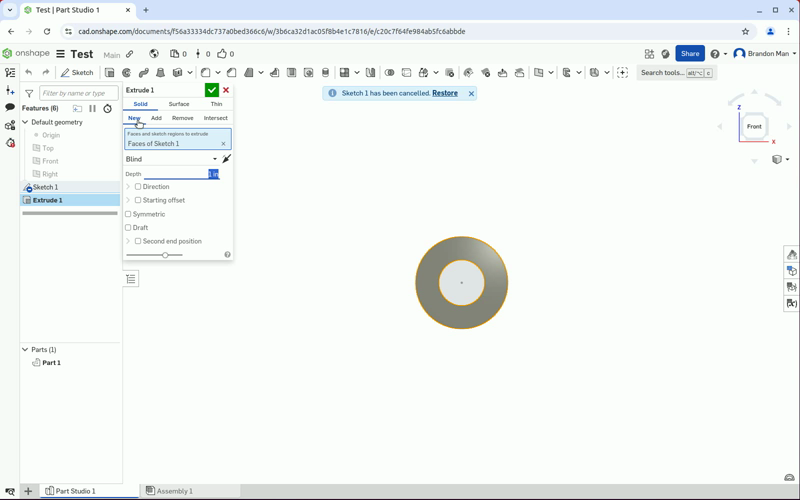
text(-23.108)
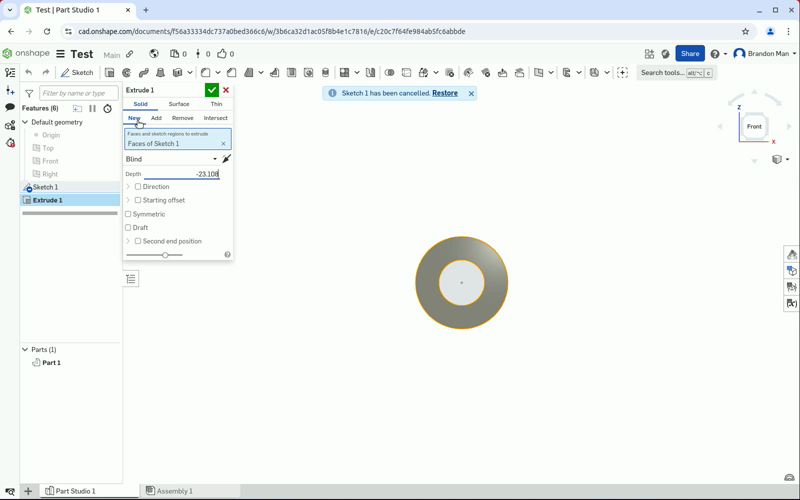
key(enter)
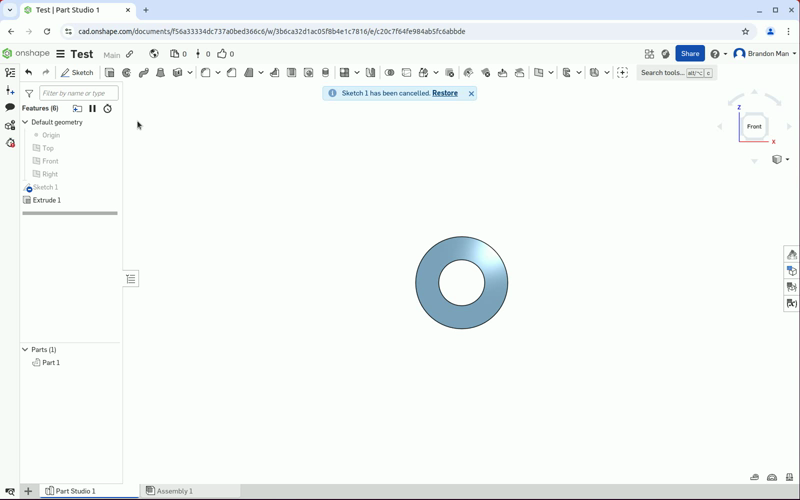
key(shift+h)
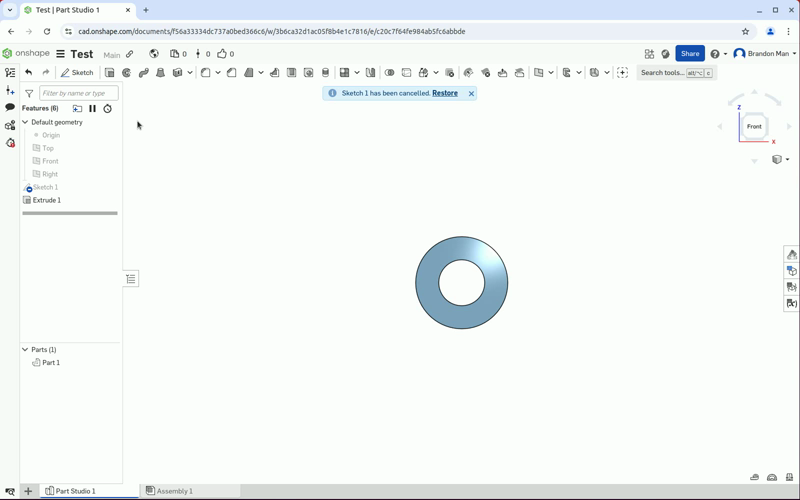
key(shift+h)
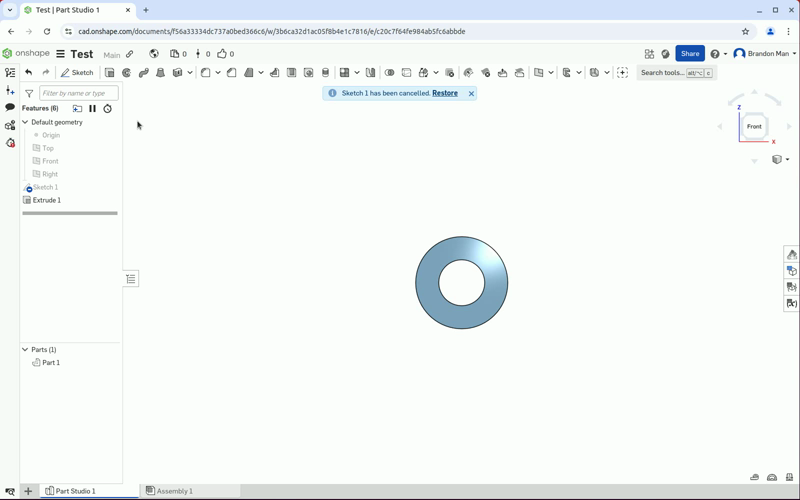
mouse_move(73, 189)
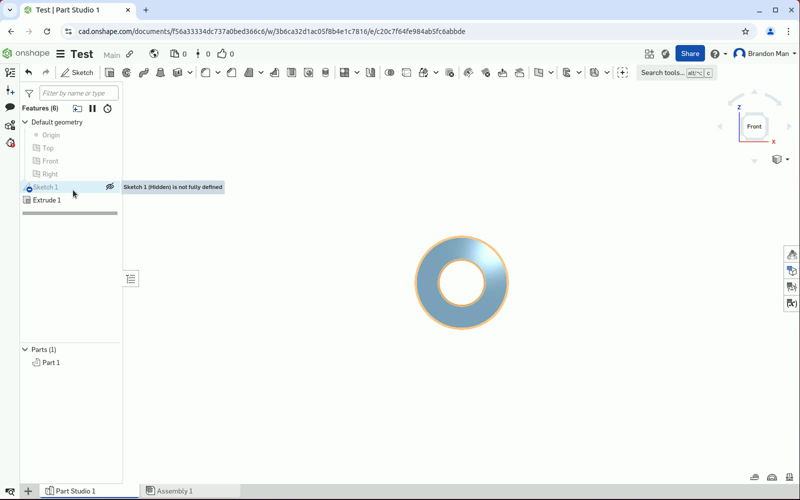
click(73, 189)
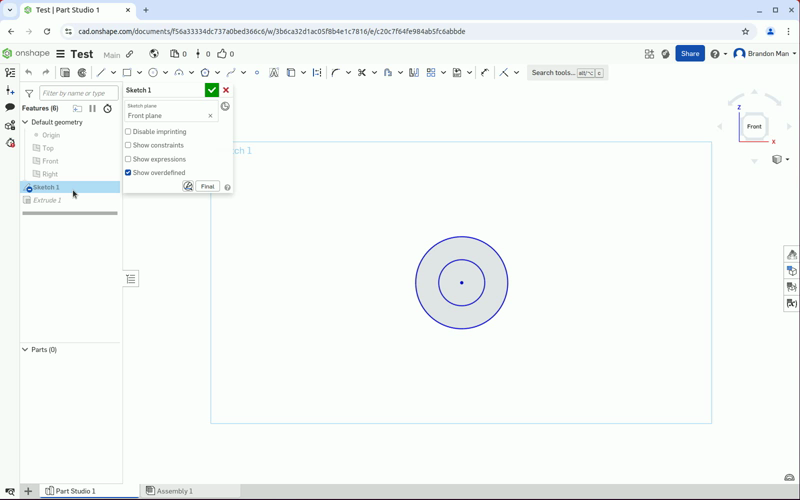
mouse_move(229, 92)
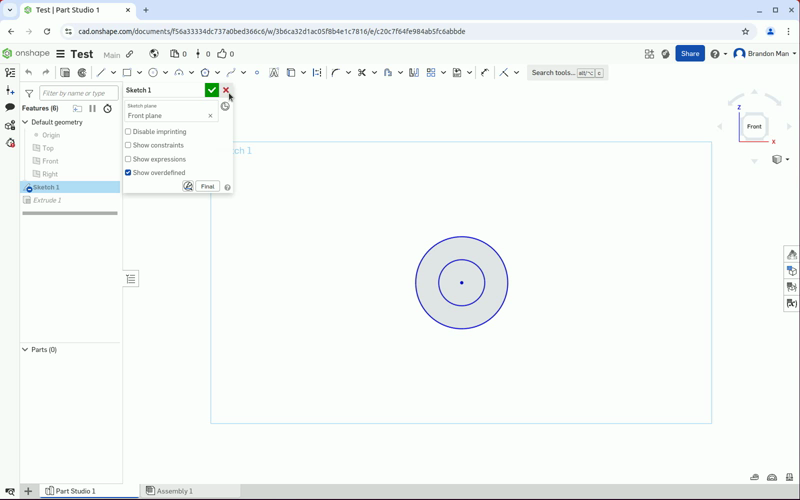
click(229, 92)
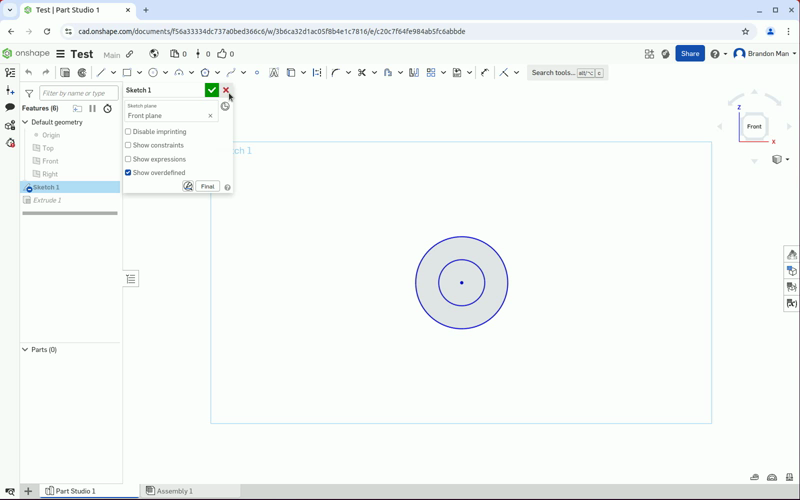
key(shift+s)
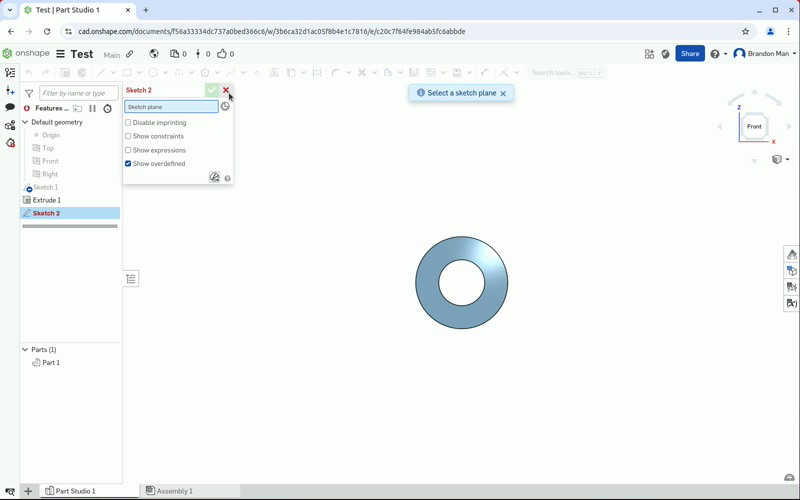
mouse_move(73, 163)
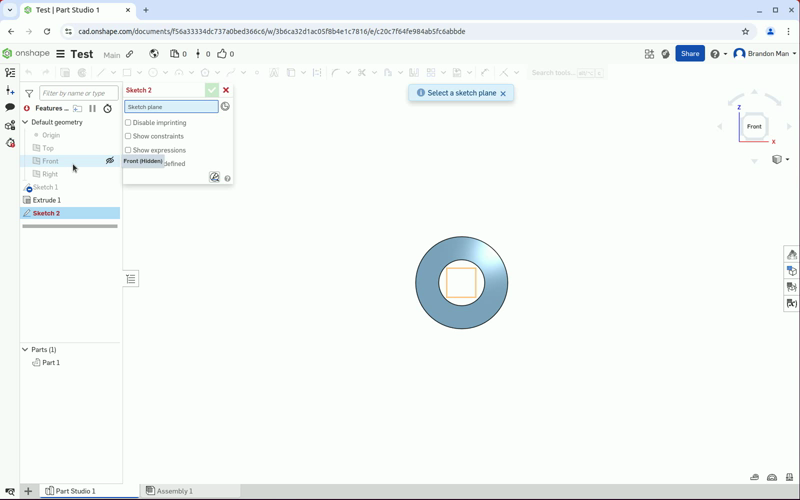
click(73, 163)
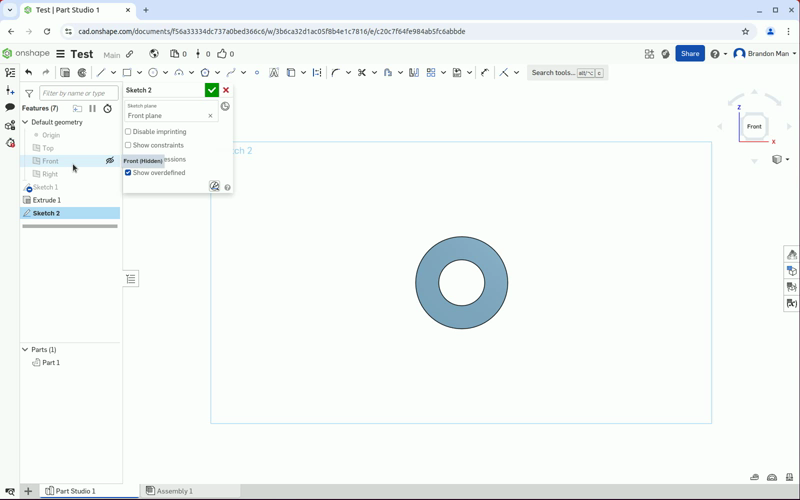
mouse_move(73, 352)
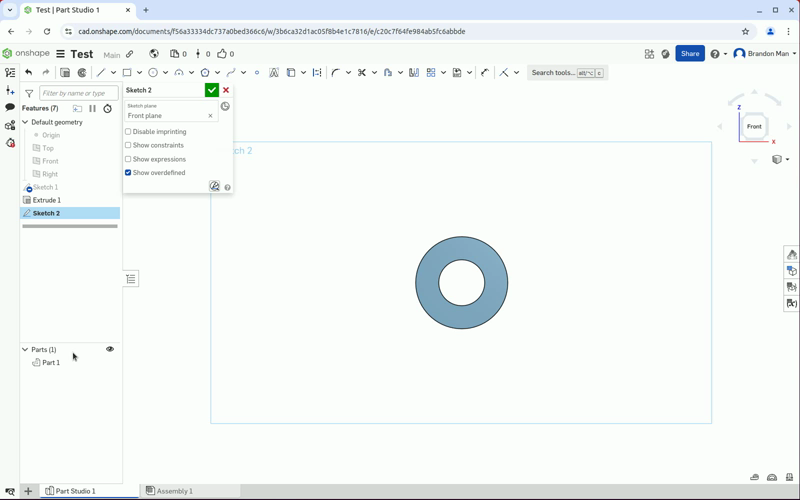
key(y)
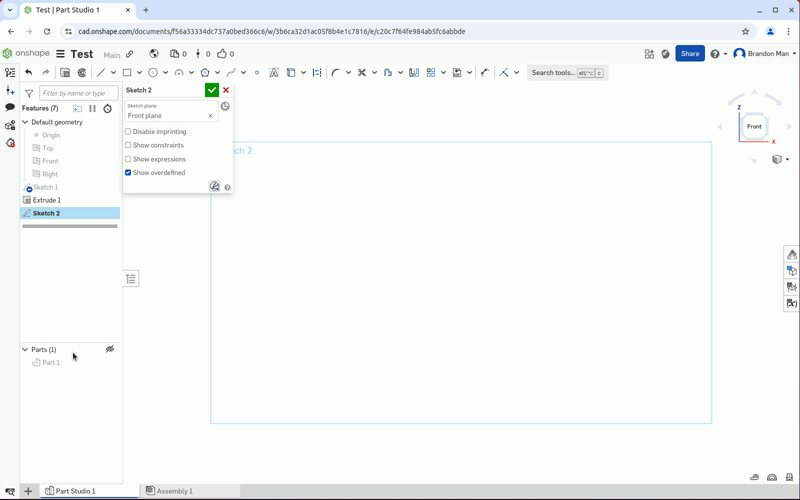
key(c)
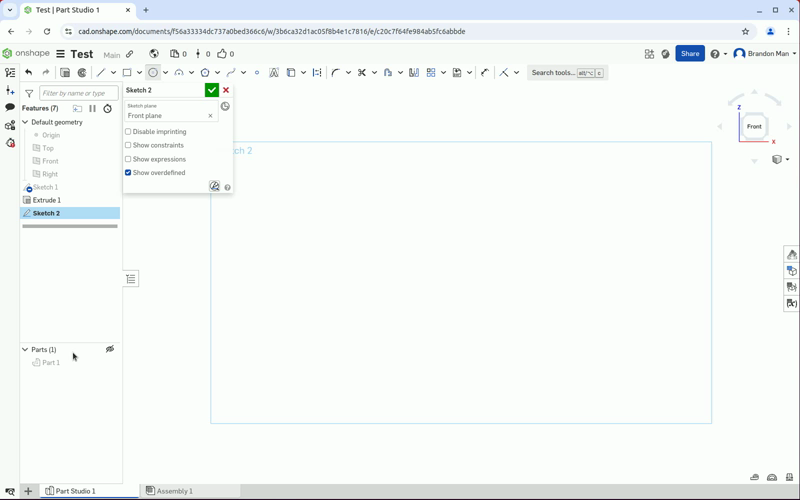
key_down(shift)
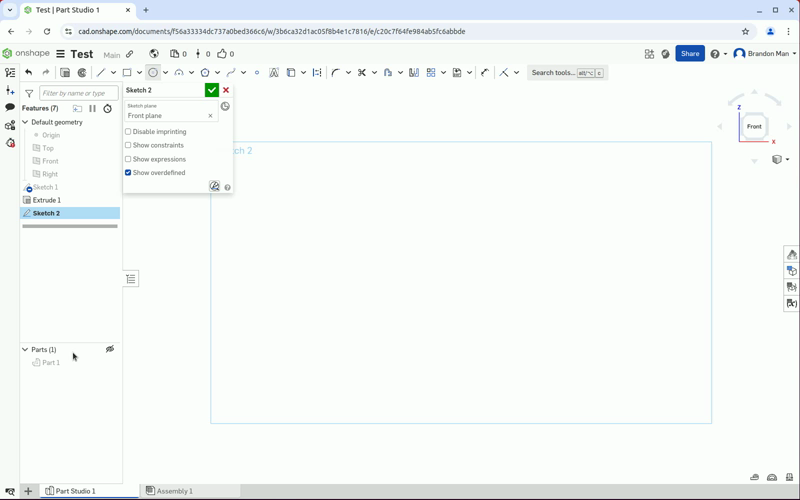
mouse_move(460, 282)
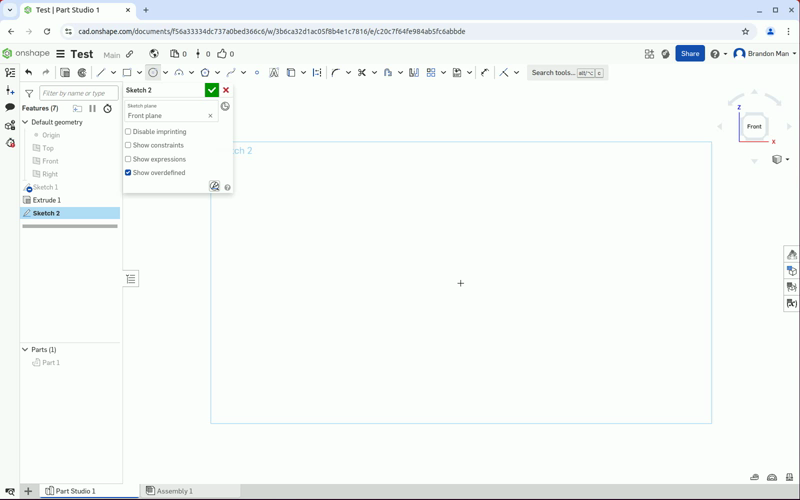
click(460, 282)
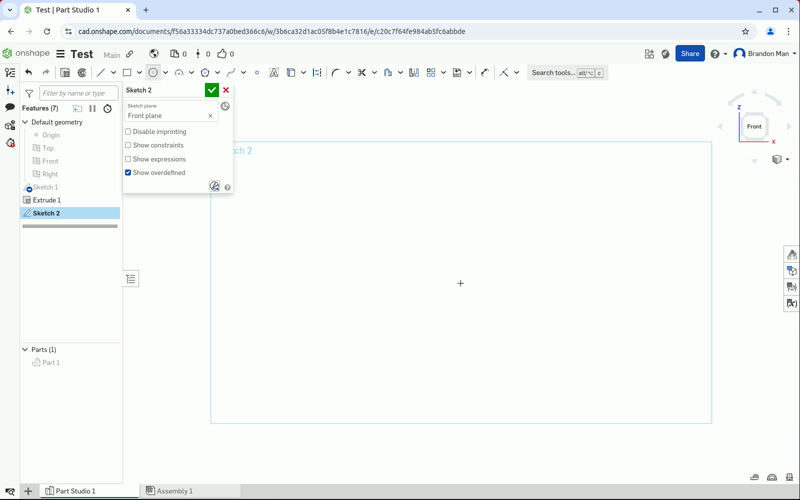
key_up(shift)
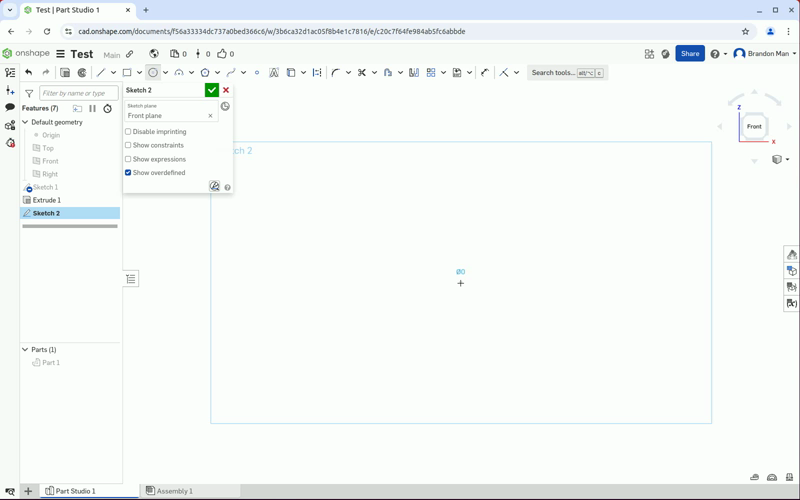
mouse_move(528, 282)
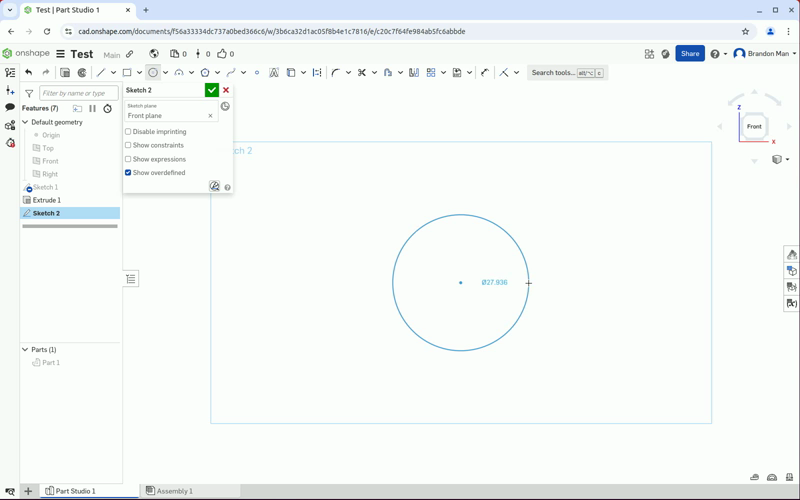
click(528, 282)
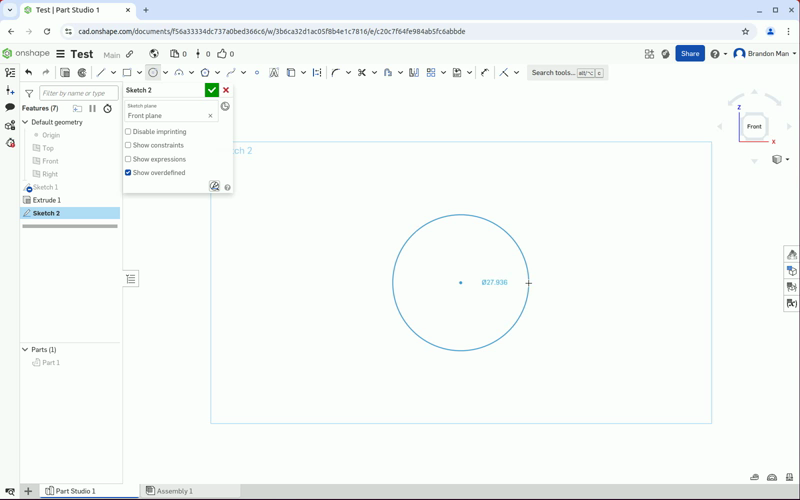
key(esc)
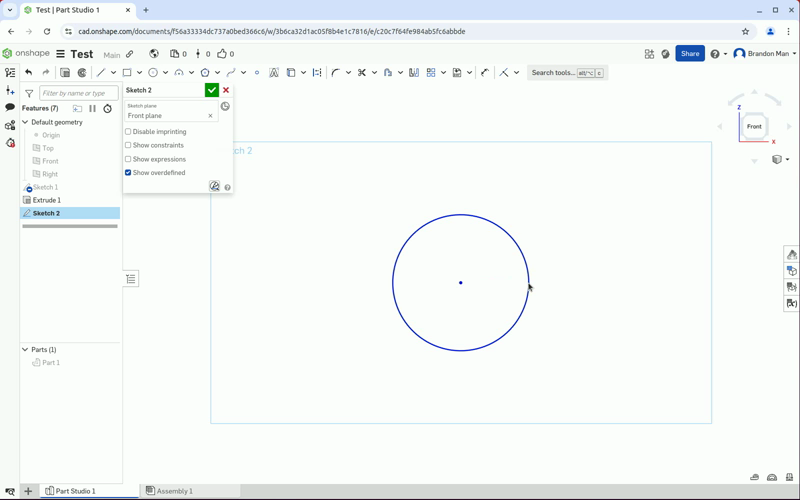
key(c)
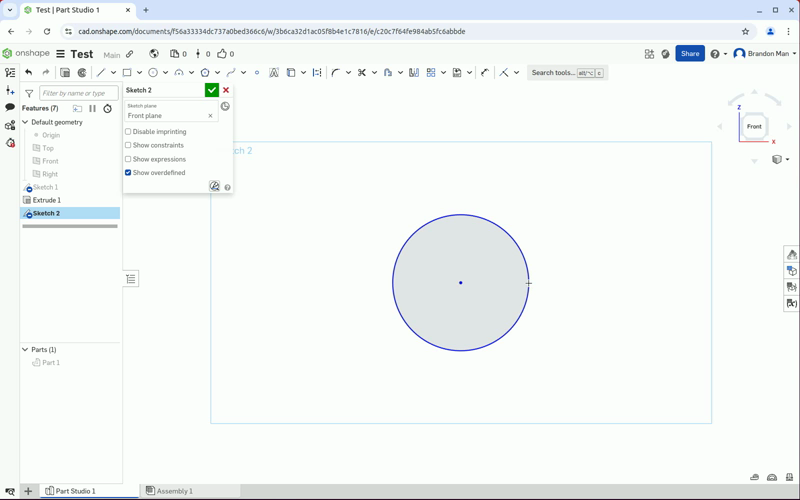
key_down(shift)
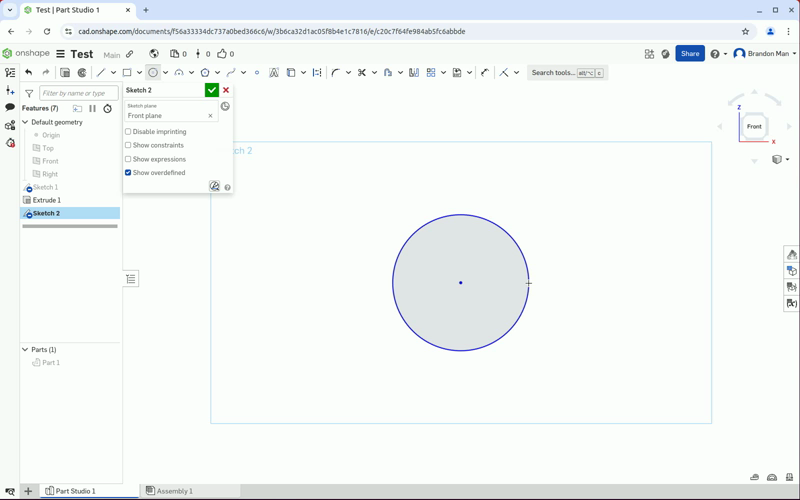
mouse_move(460, 282)
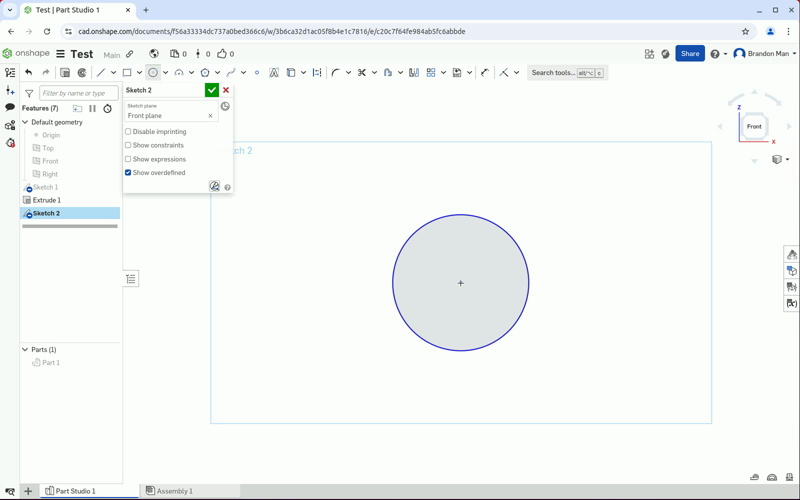
click(460, 282)
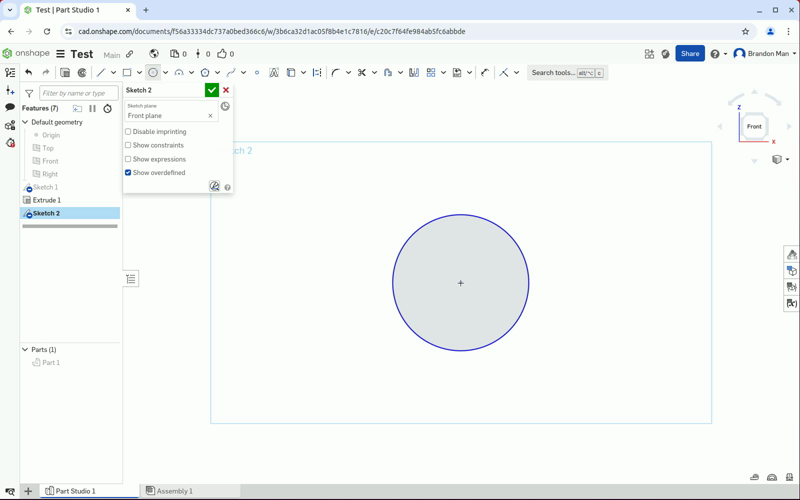
key_up(shift)
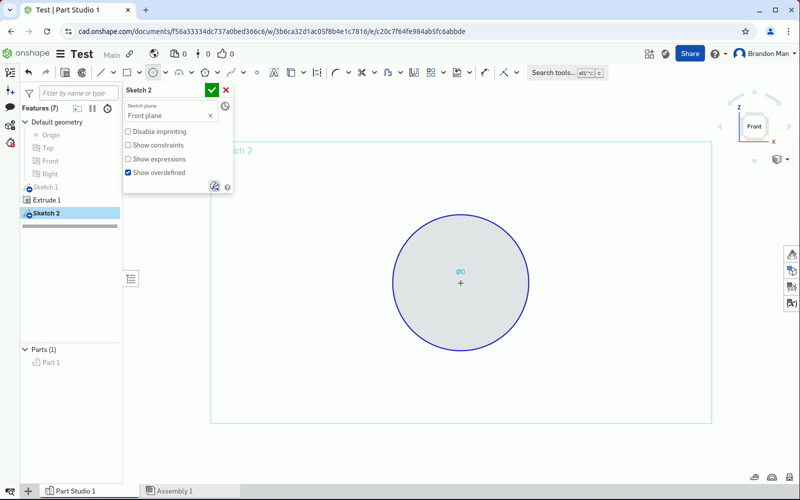
mouse_move(506, 282)
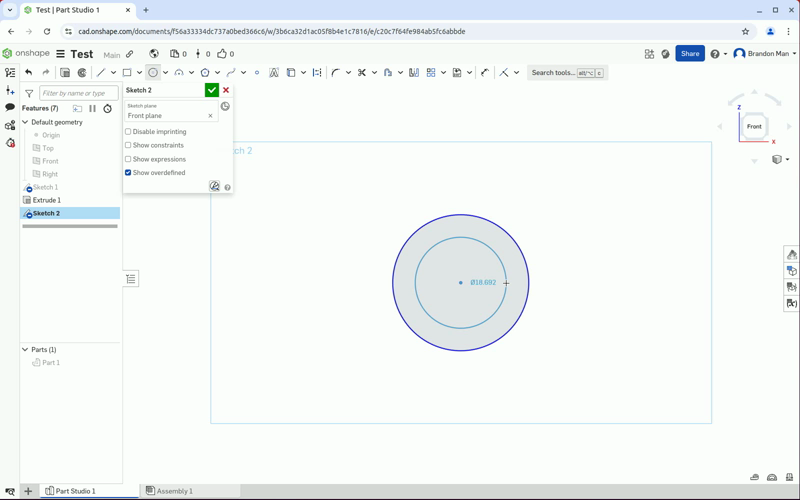
click(506, 282)
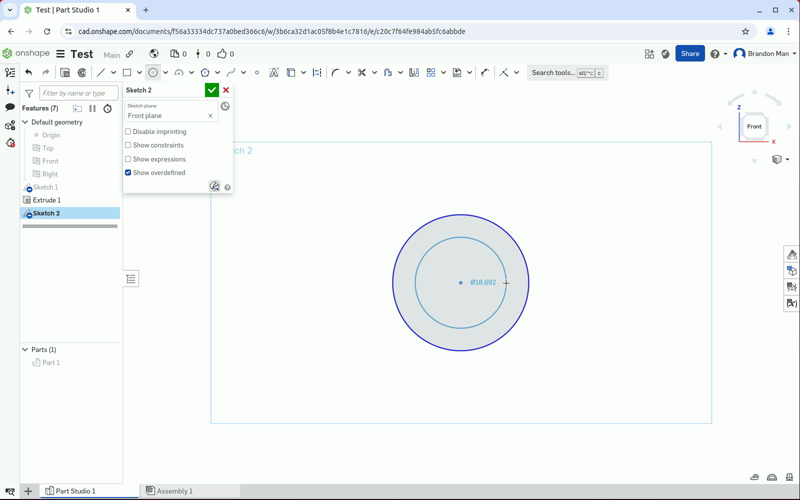
key(esc)
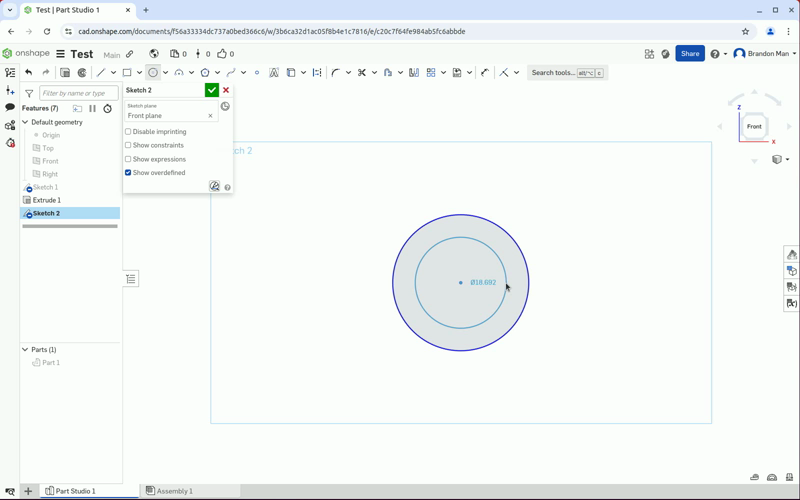
mouse_move(513, 256)
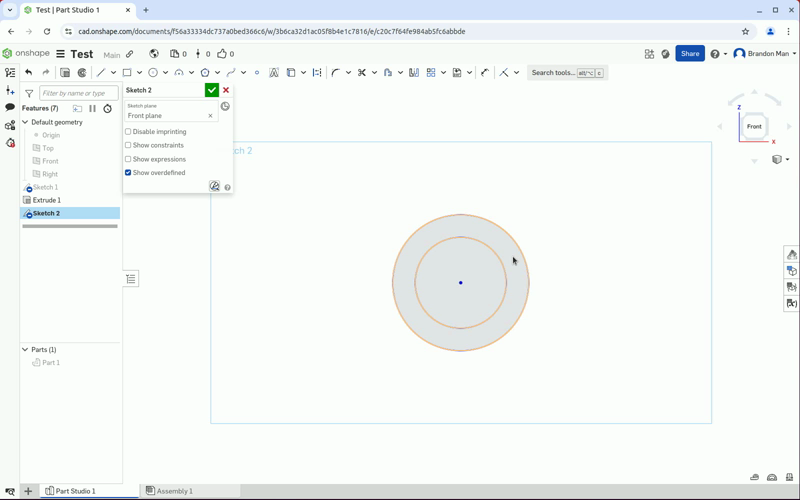
click(513, 256)
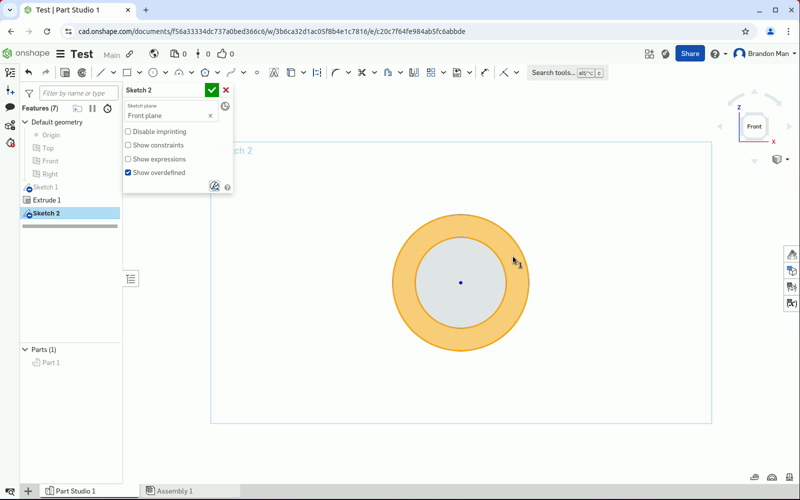
mouse_move(73, 352)
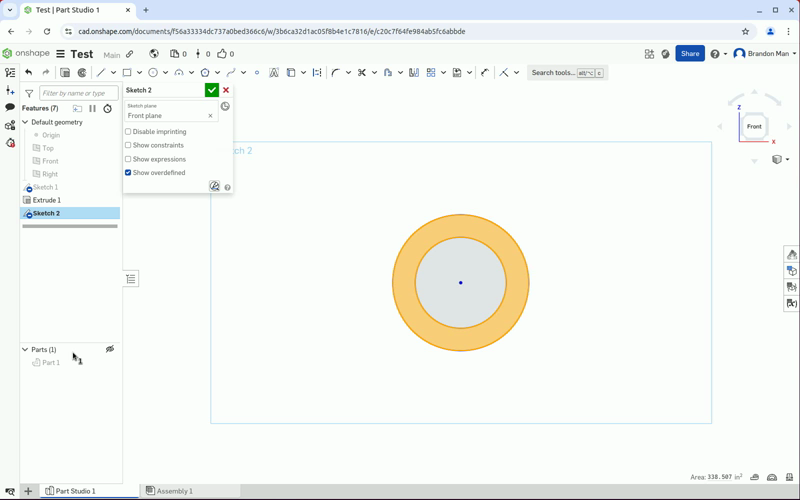
key(shift+y)
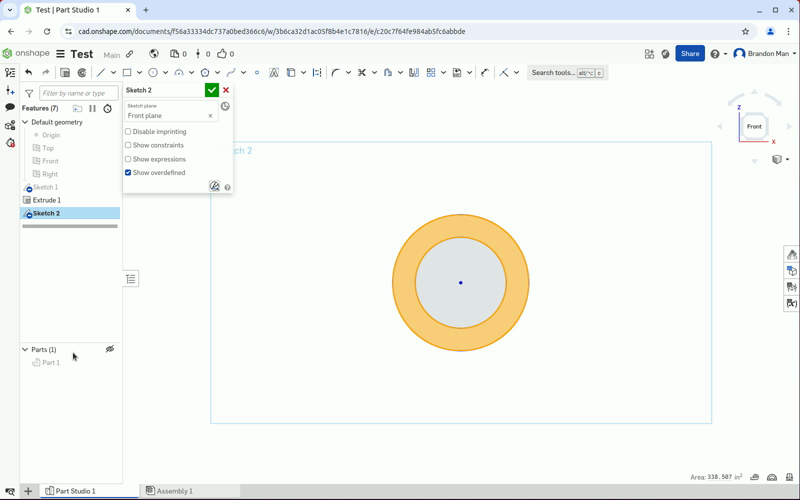
key(shift+e)
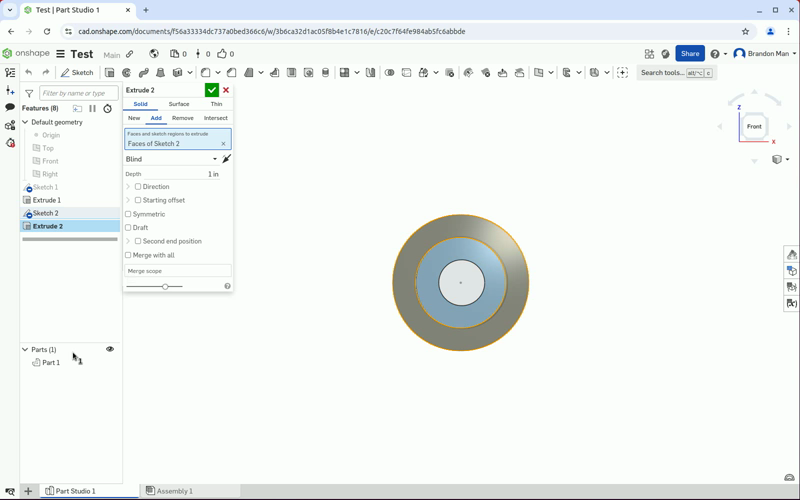
mouse_move(143, 106)
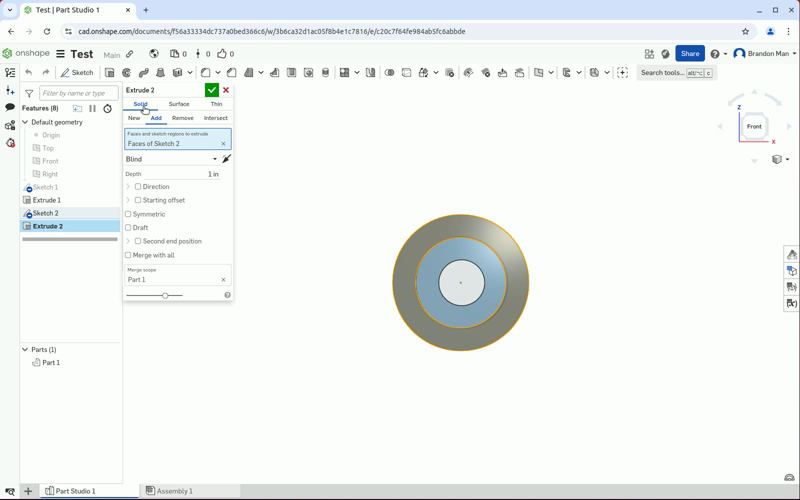
click(143, 106)
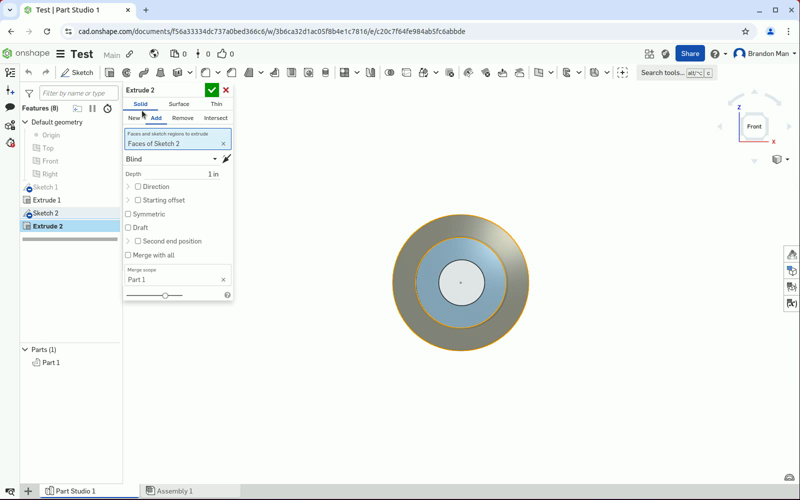
mouse_move(137, 120)
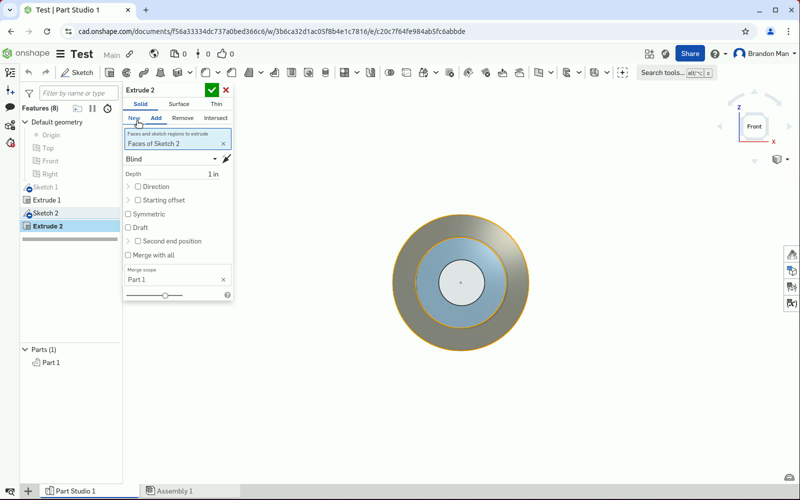
click(137, 120)
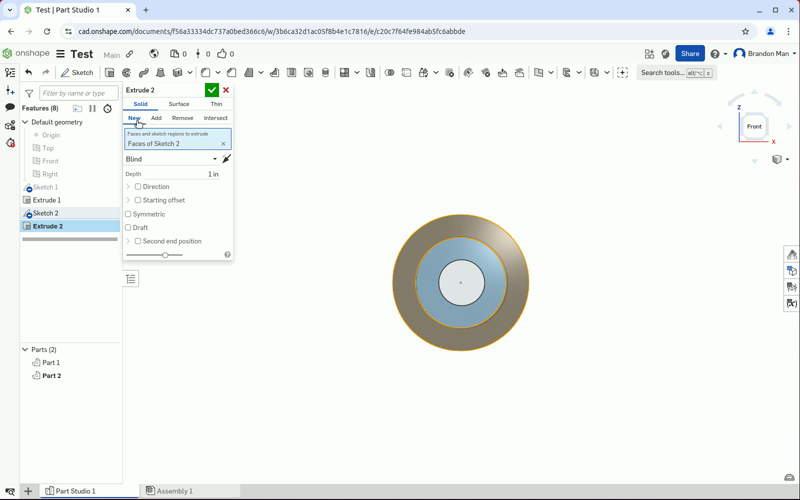
key(tab, 4)
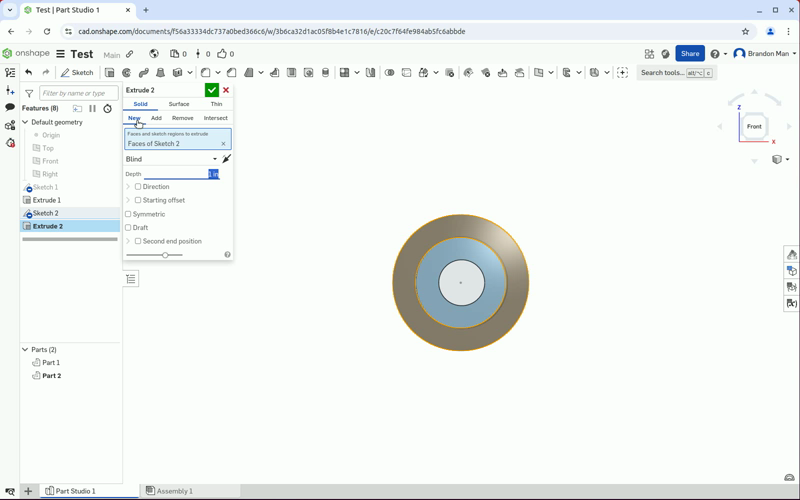
text(-13.961)
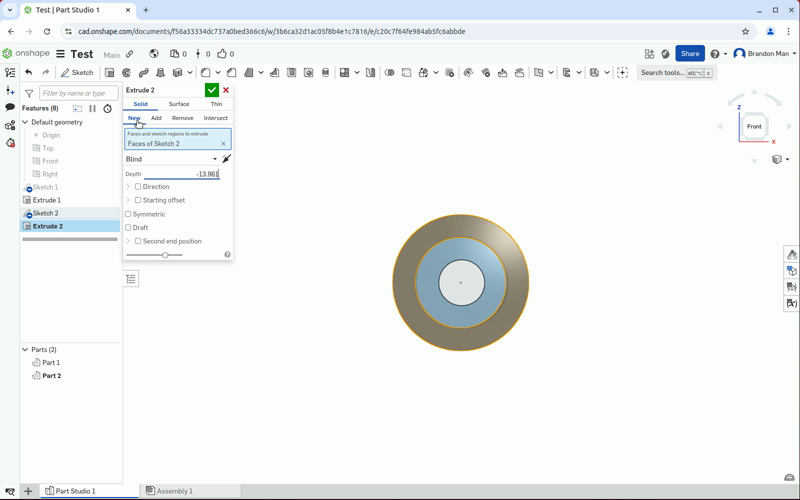
key(enter)
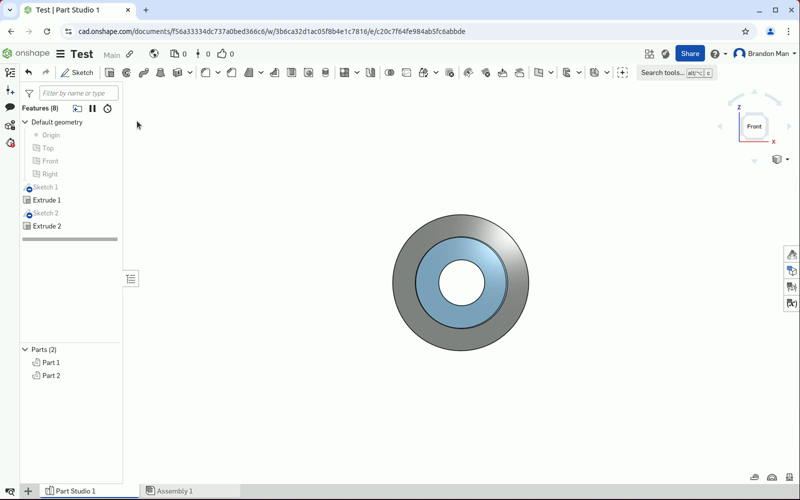
key(shift+h)
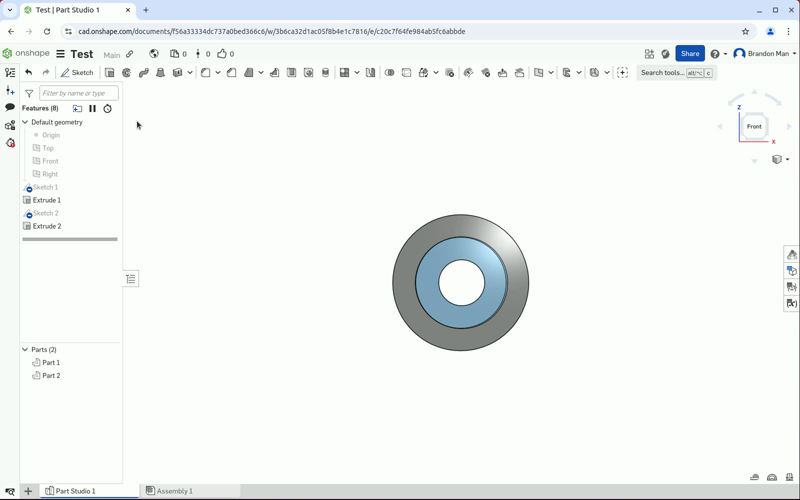
key(shift+h)
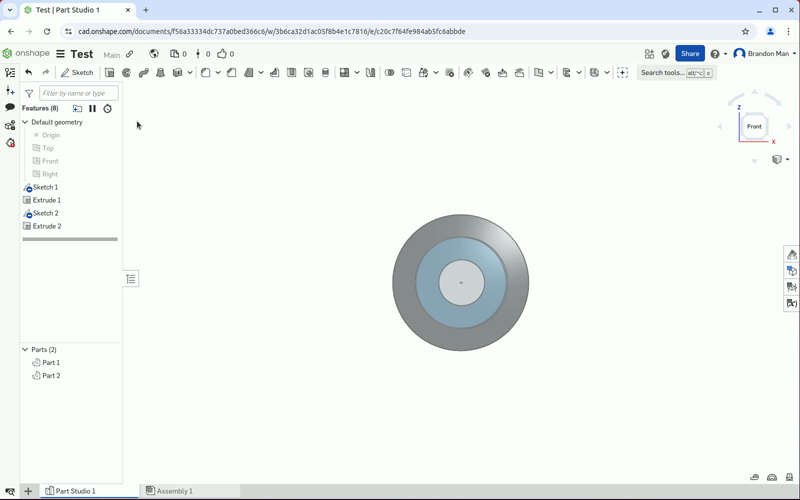
key(shift+7)
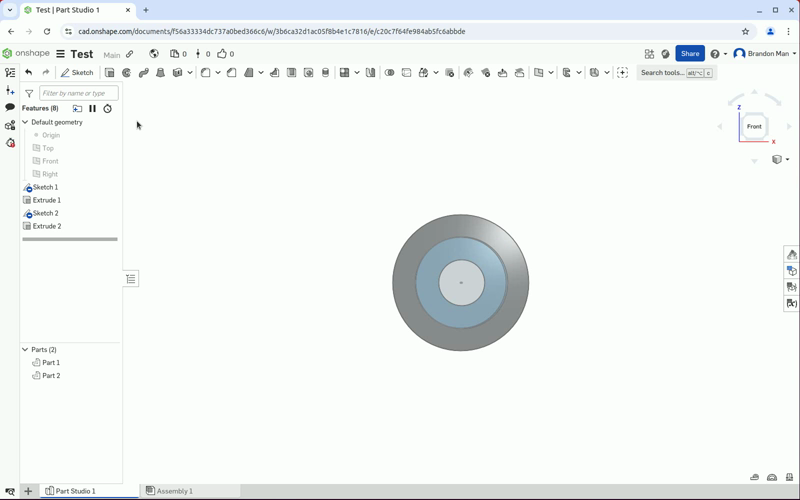
key(left, 2)
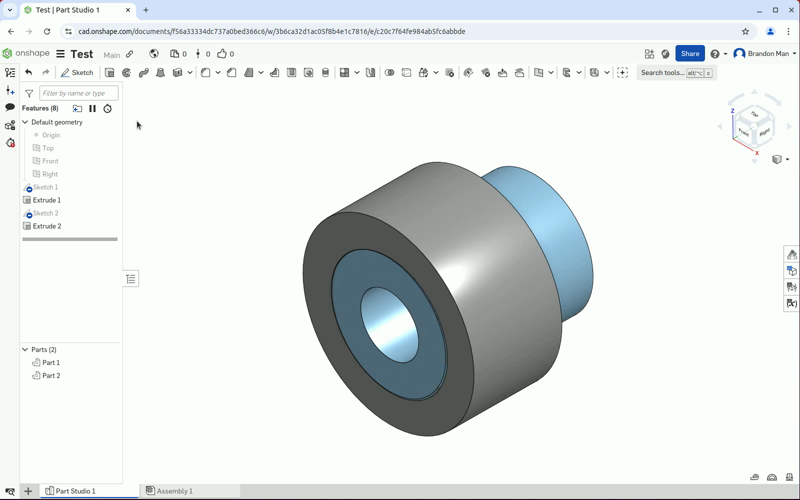
key(down, 2)
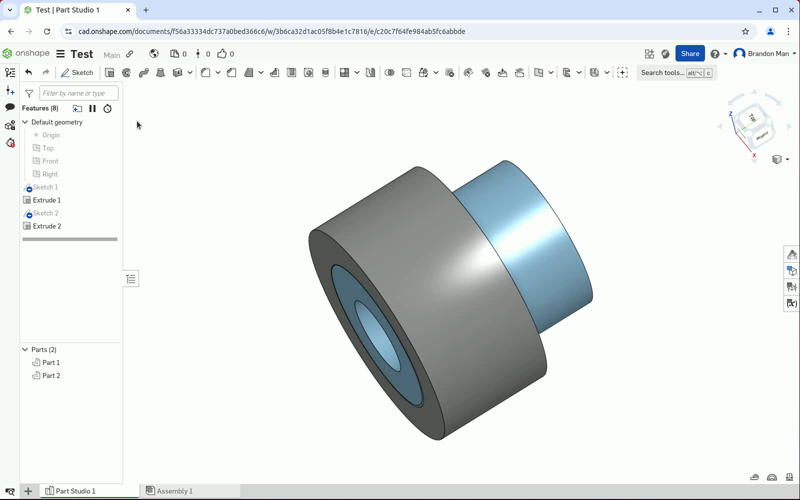
key(up, 2)
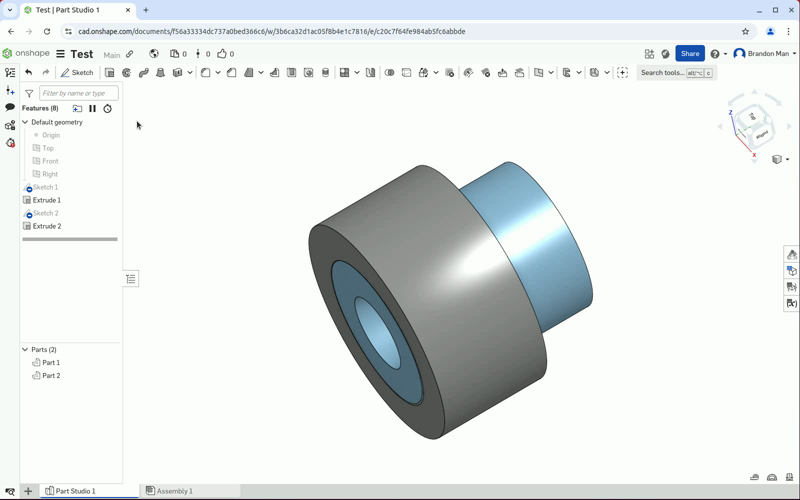
key(right, 2)
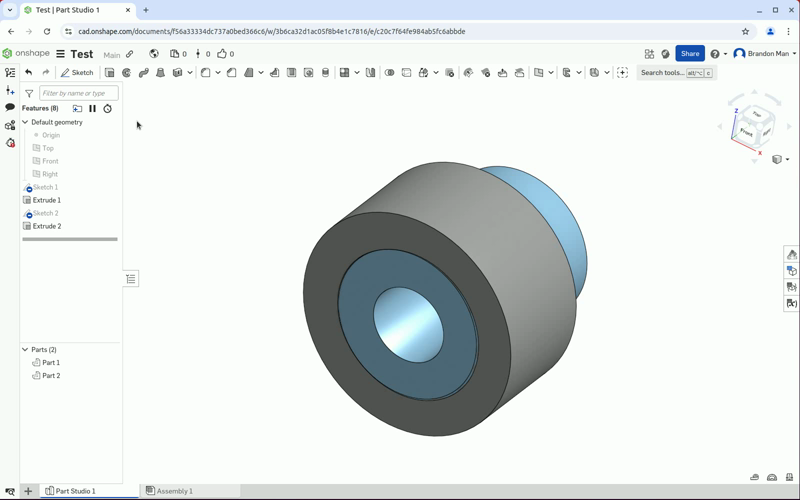
mouse_move(73, 189)
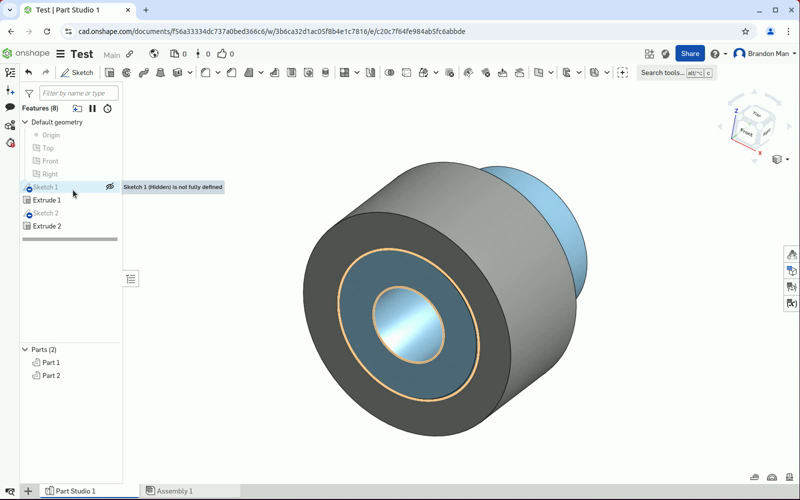
click(73, 189)